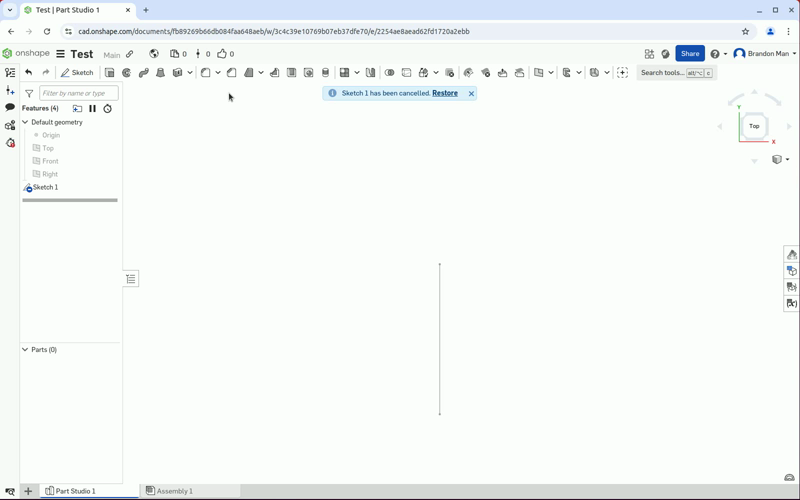
key(shift+h)
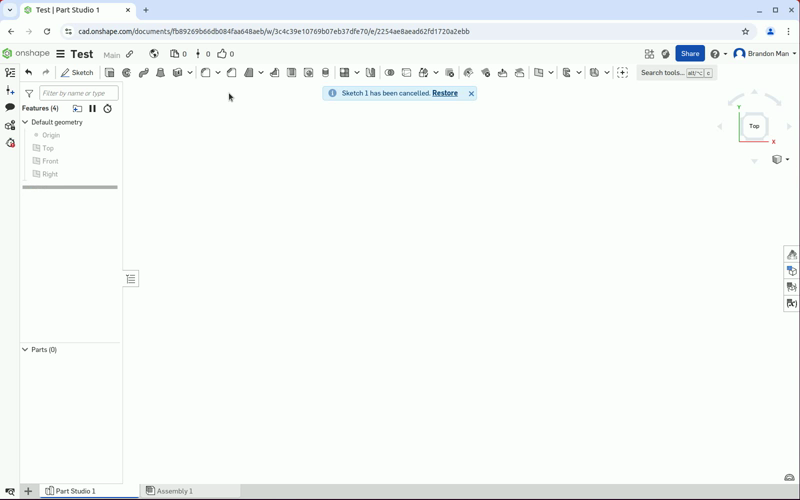
key(shift+s)
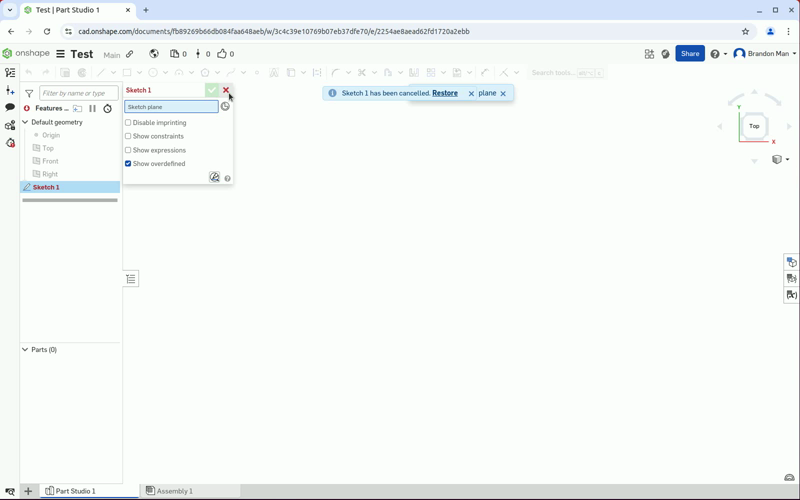
mouse_move(73, 150)
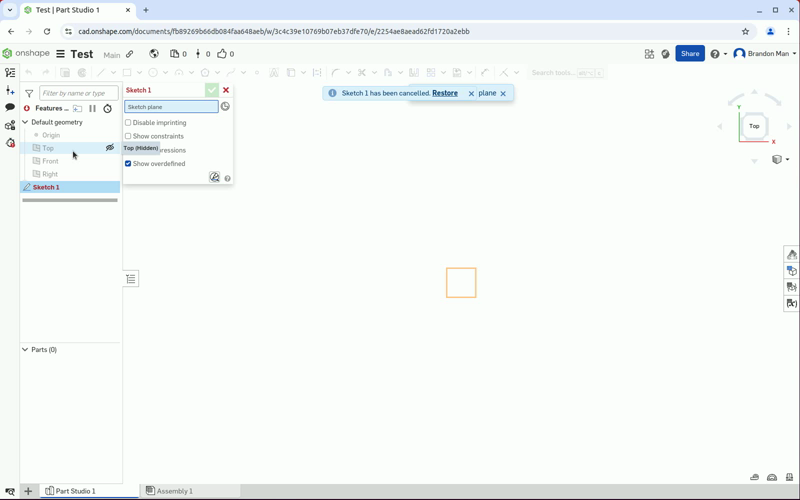
click(73, 150)
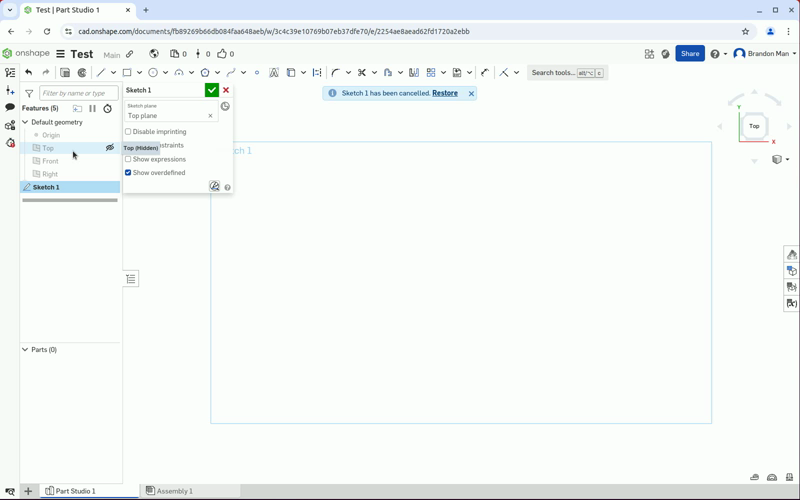
mouse_move(73, 352)
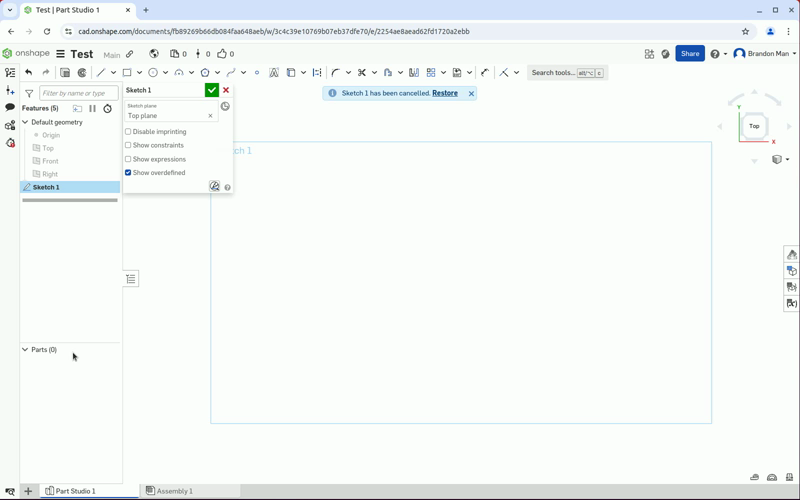
key(y)
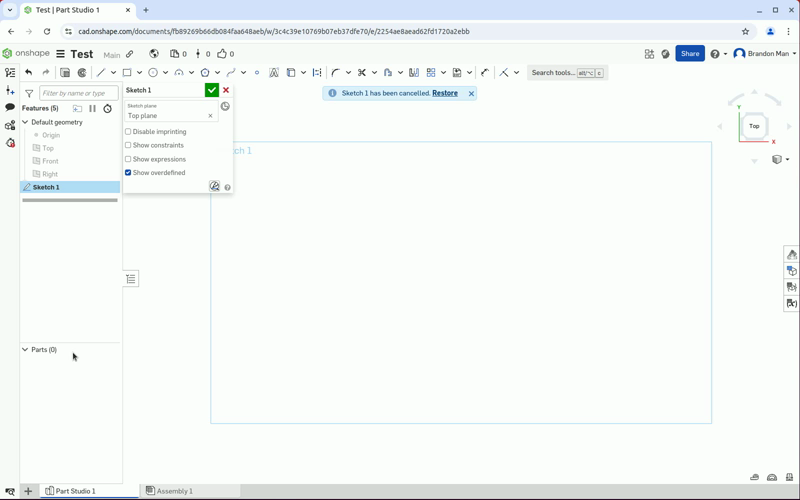
key(l)
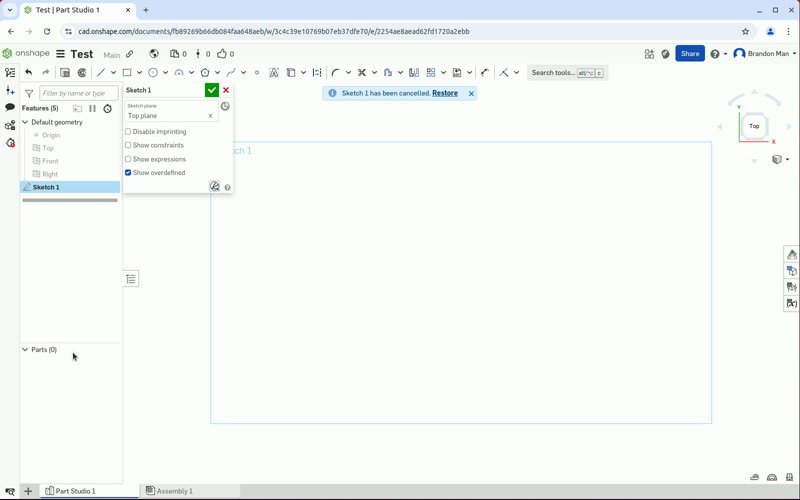
key_down(shift)
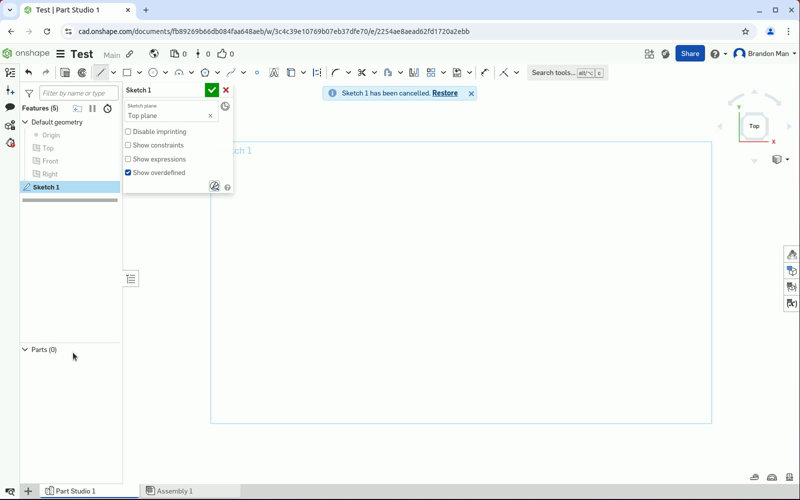
mouse_move(460, 282)
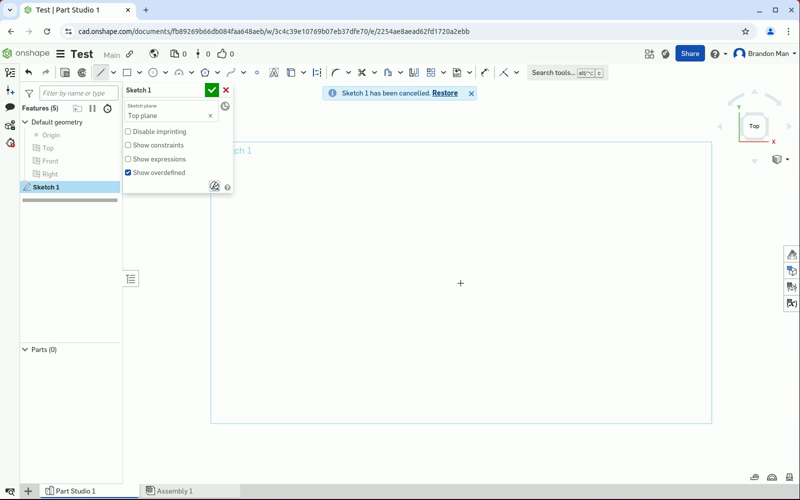
click(460, 282)
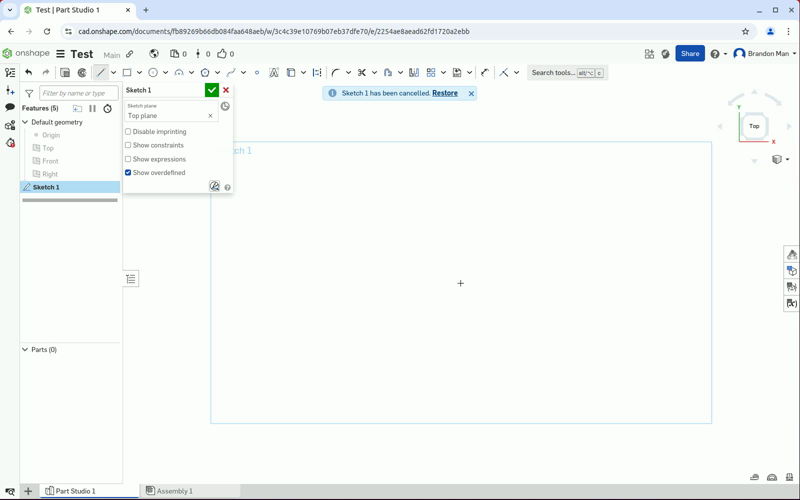
key_up(shift)
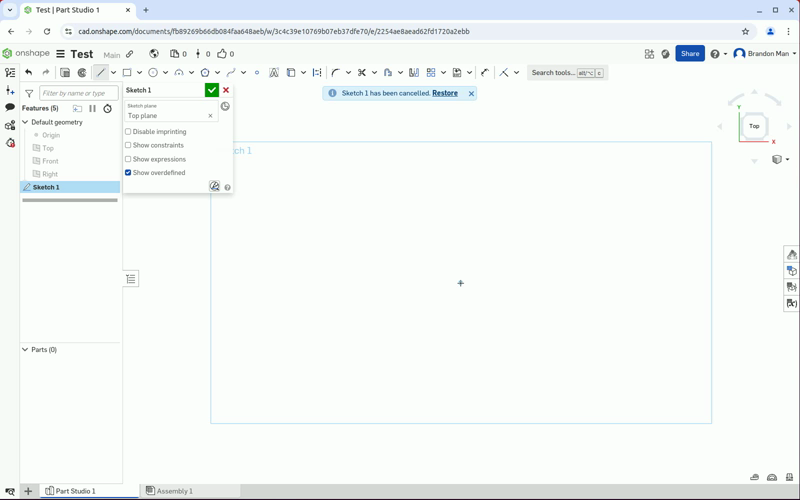
key_down(shift)
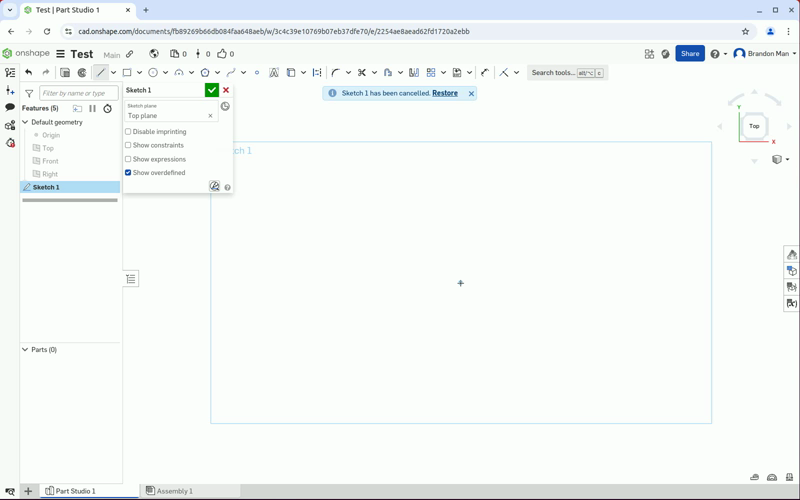
mouse_move(535, 282)
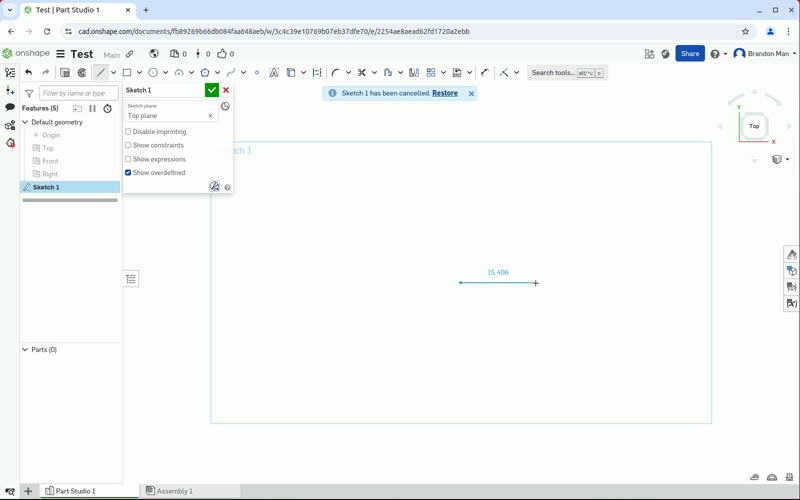
click(535, 282)
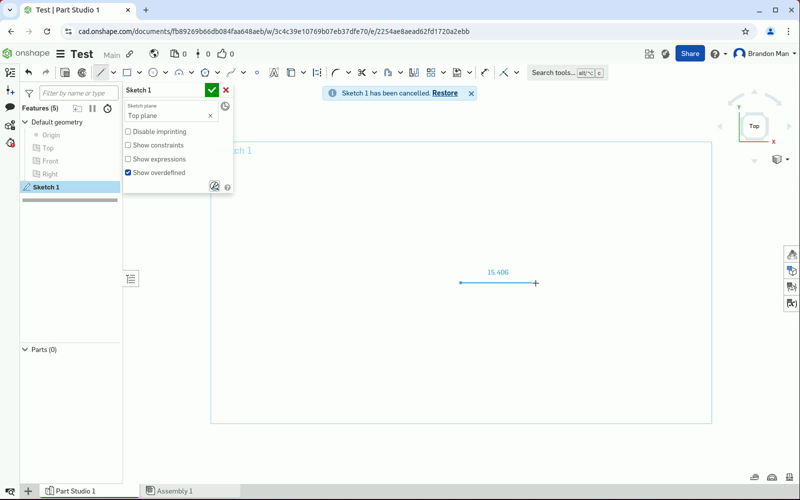
key_up(shift)
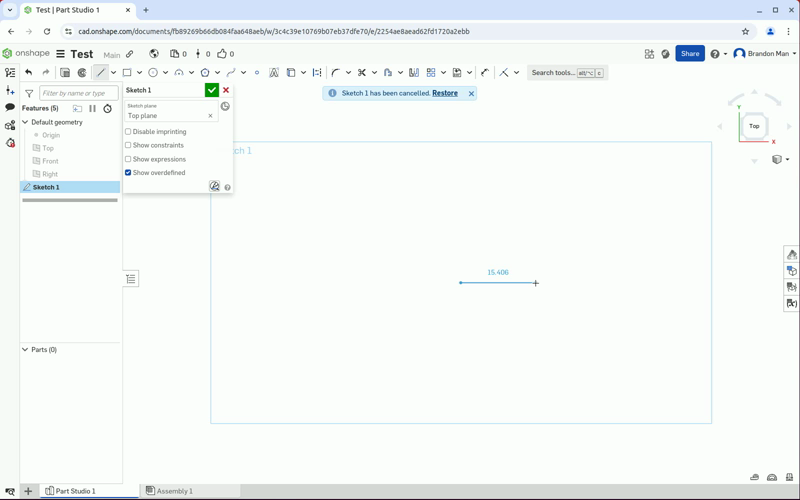
key_down(shift)
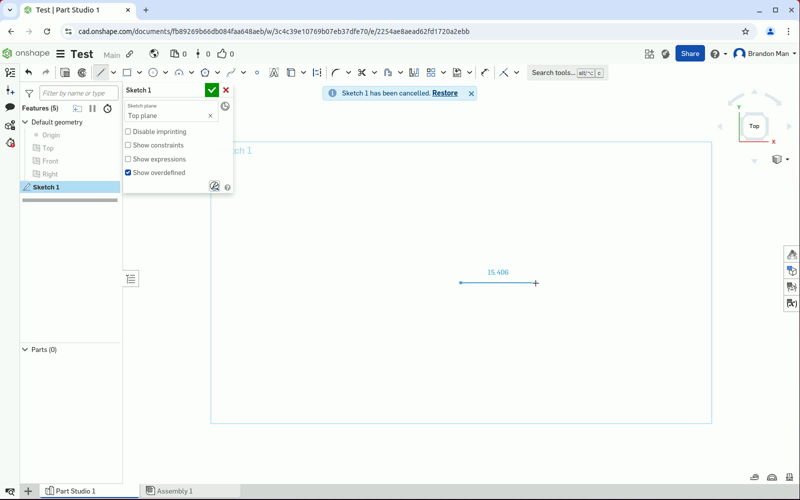
mouse_move(535, 170)
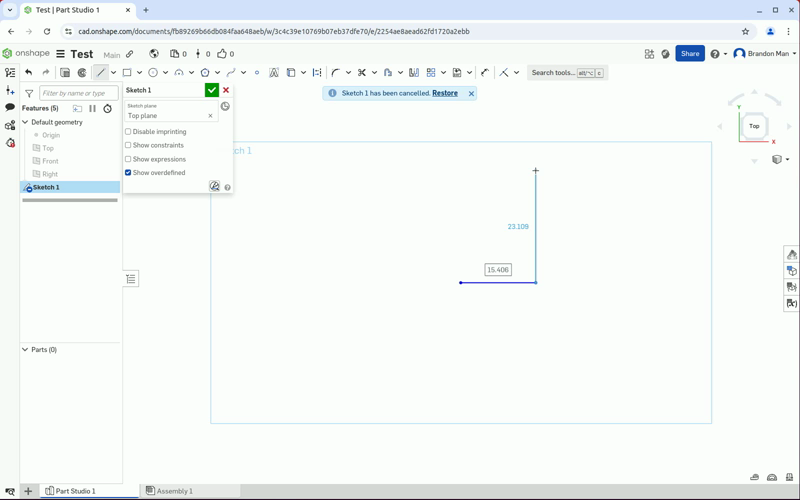
click(535, 170)
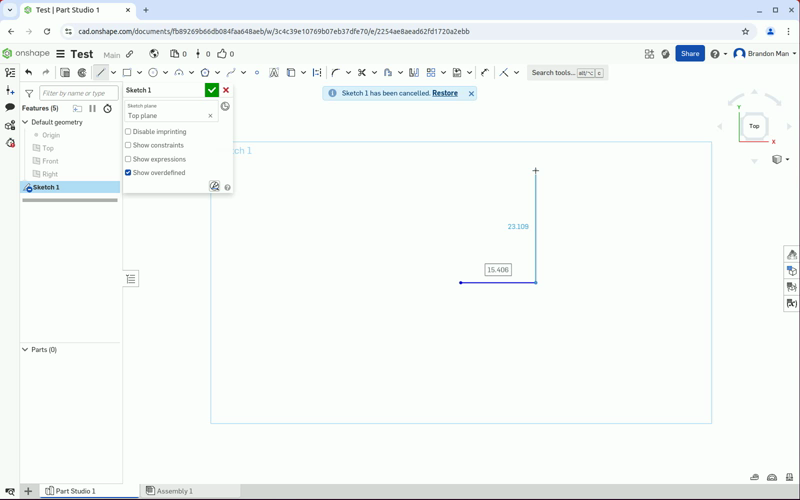
key_up(shift)
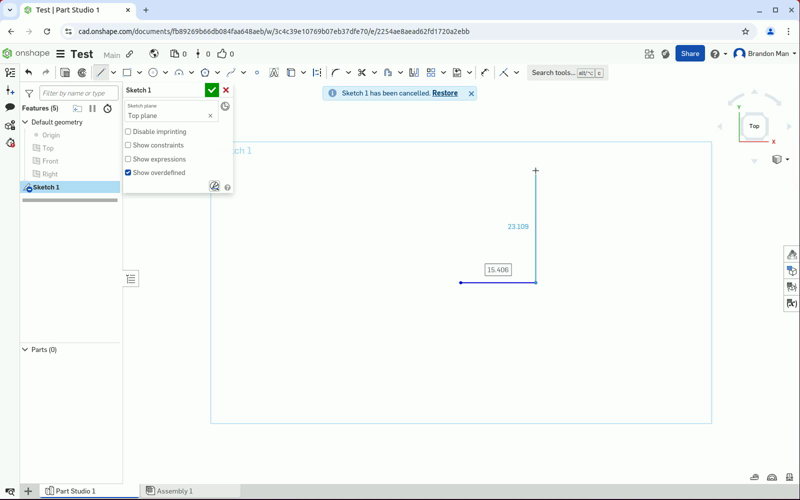
key_down(shift)
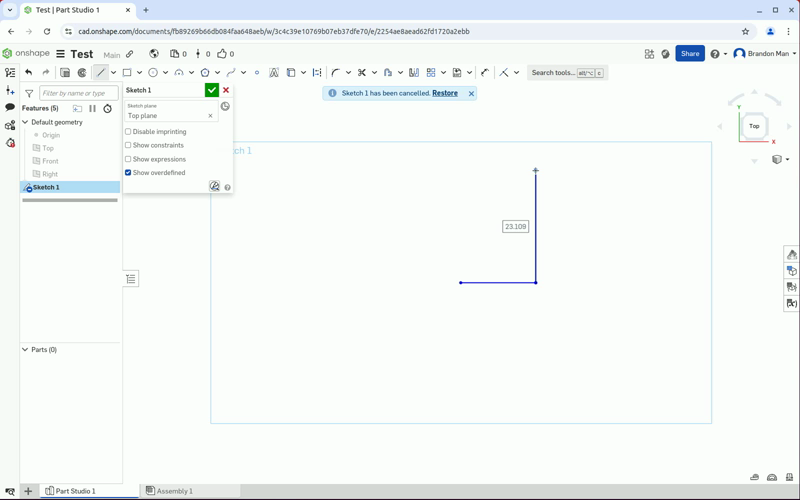
mouse_move(460, 170)
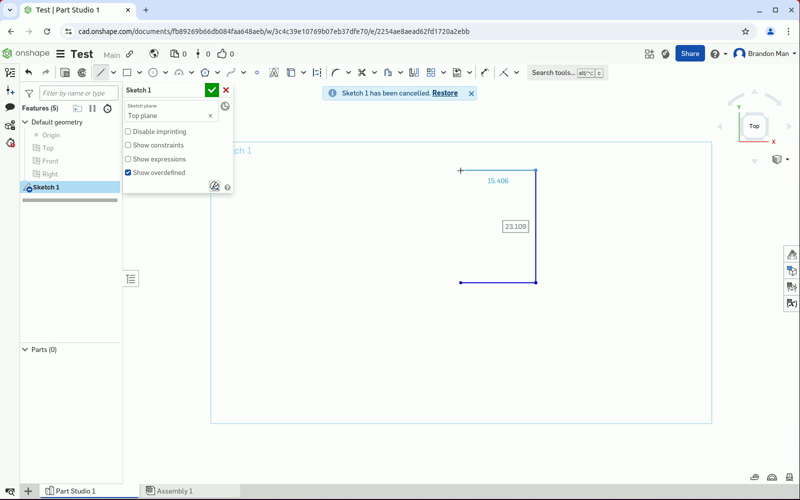
click(460, 170)
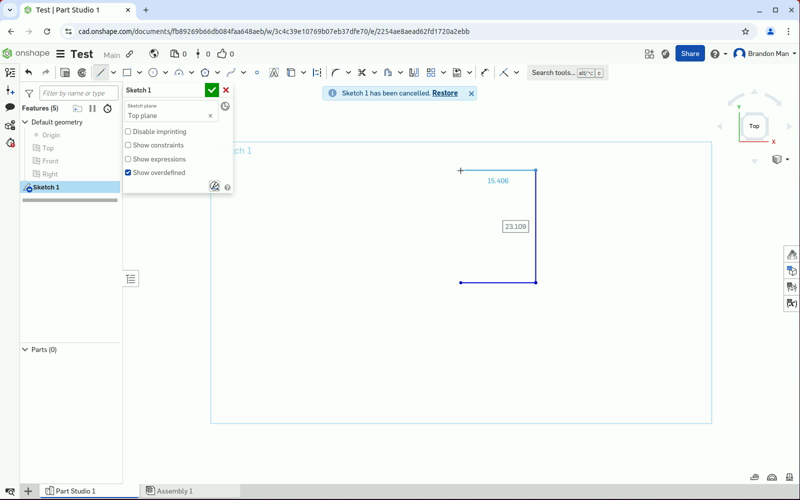
key_up(shift)
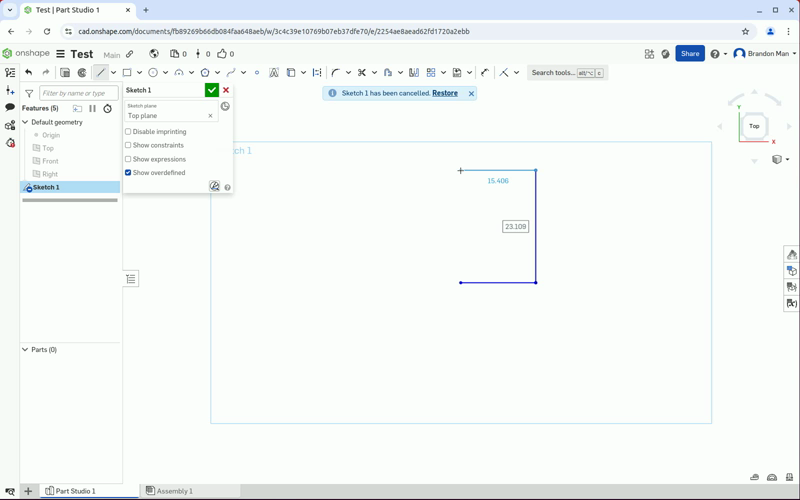
key_down(shift)
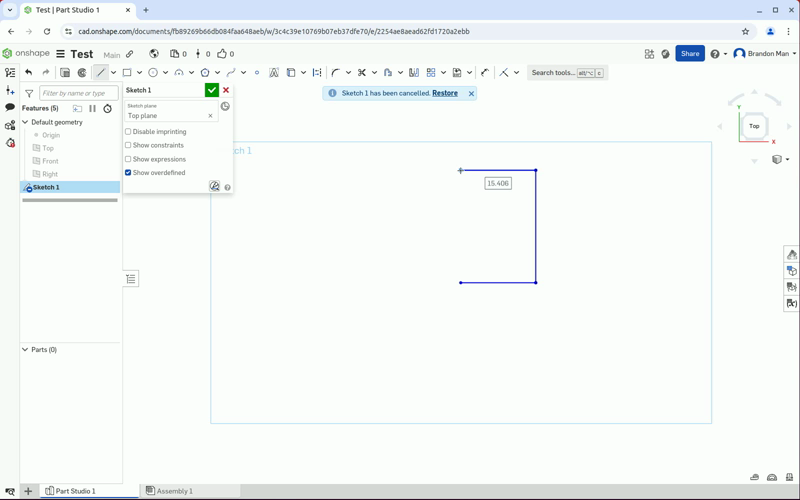
mouse_move(460, 282)
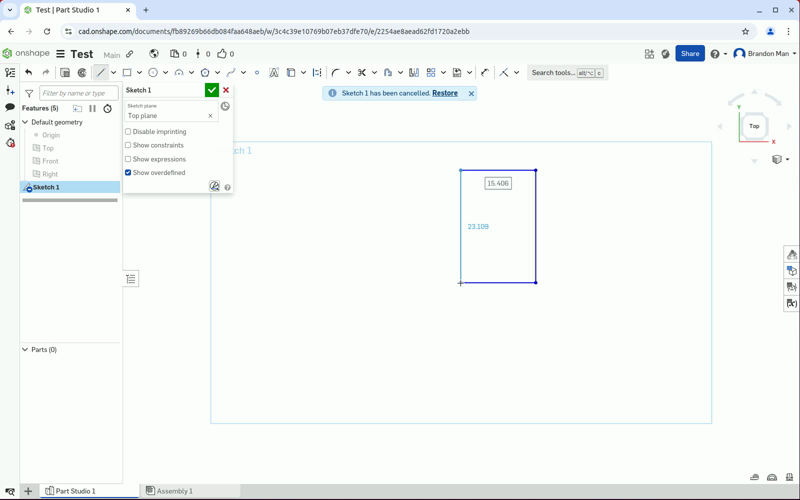
key_up(shift)
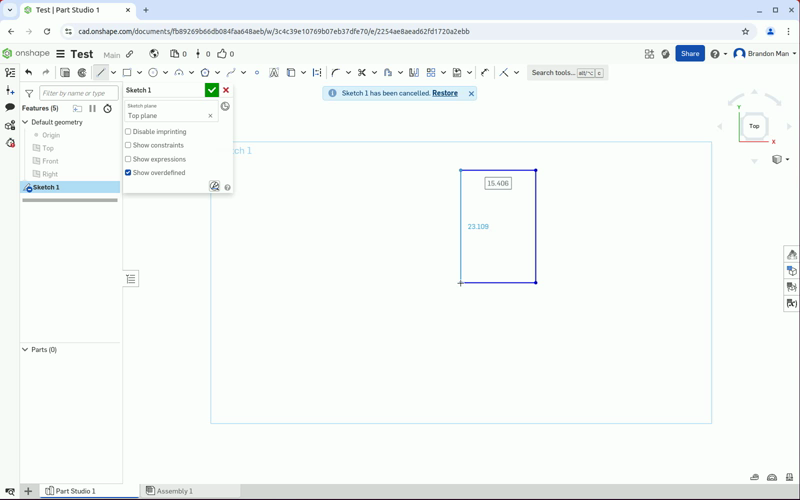
click(460, 282)
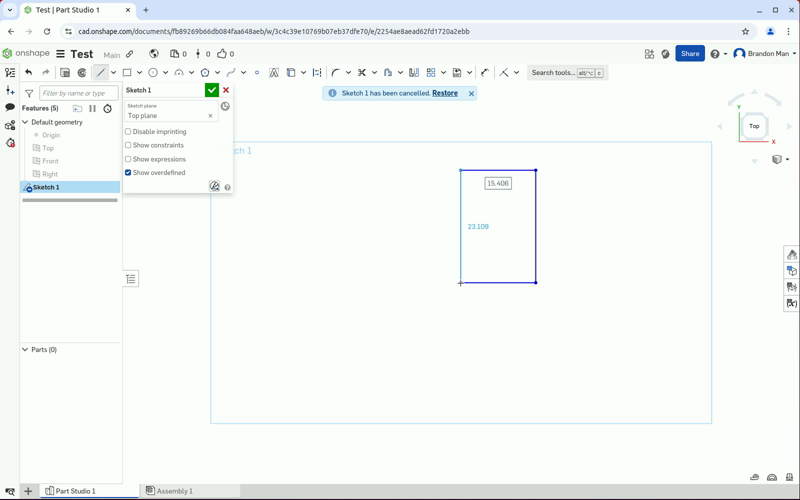
key(esc)
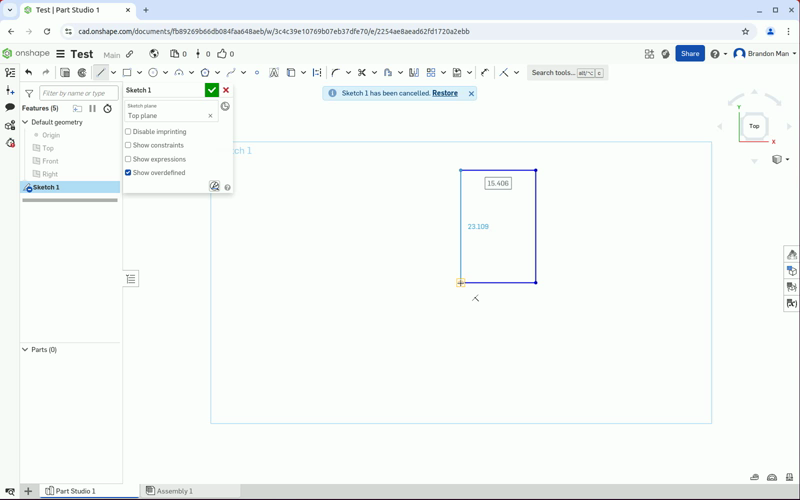
mouse_move(516, 272)
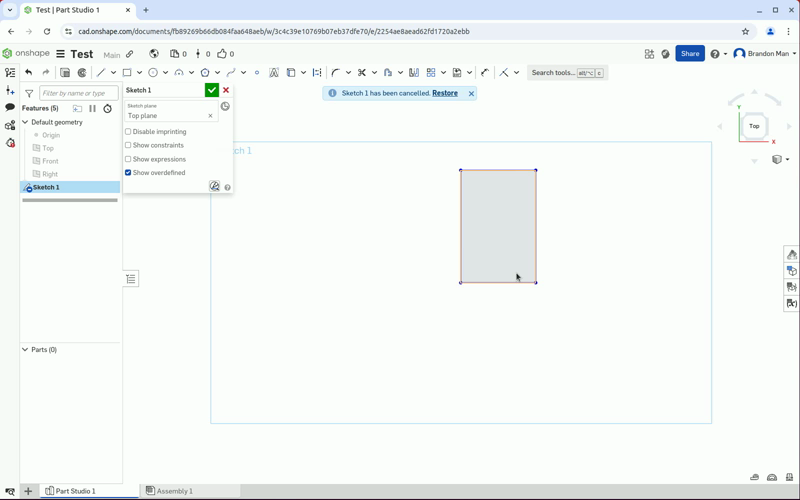
click(516, 272)
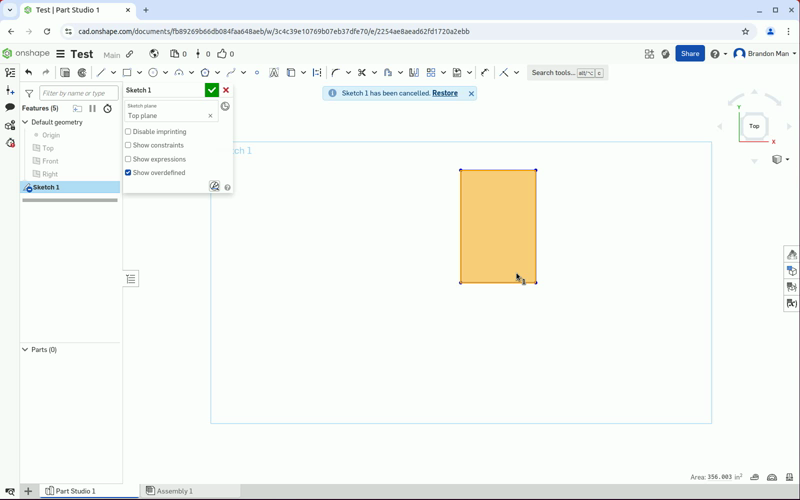
mouse_move(73, 352)
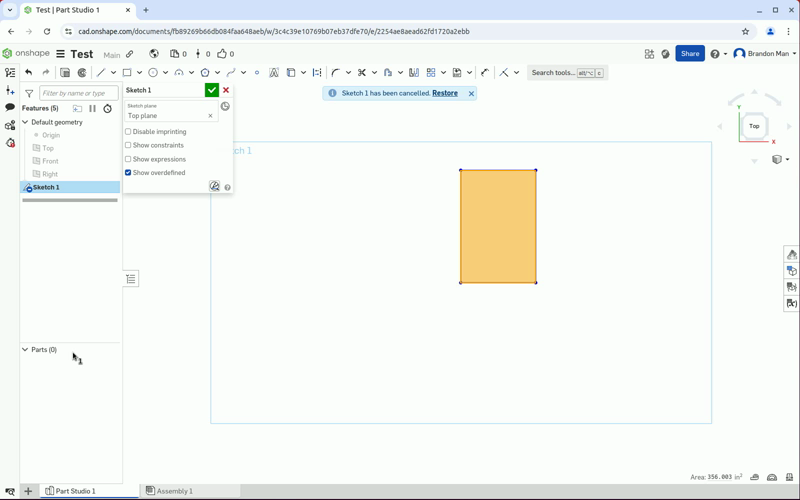
key(shift+y)
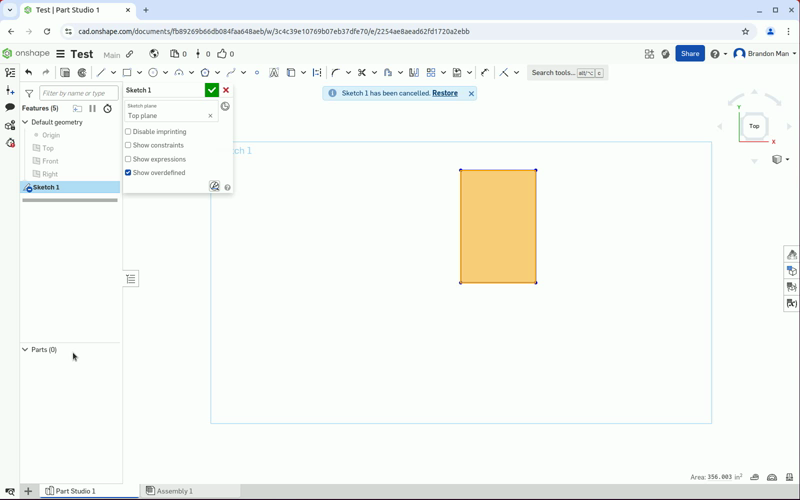
key(shift+e)
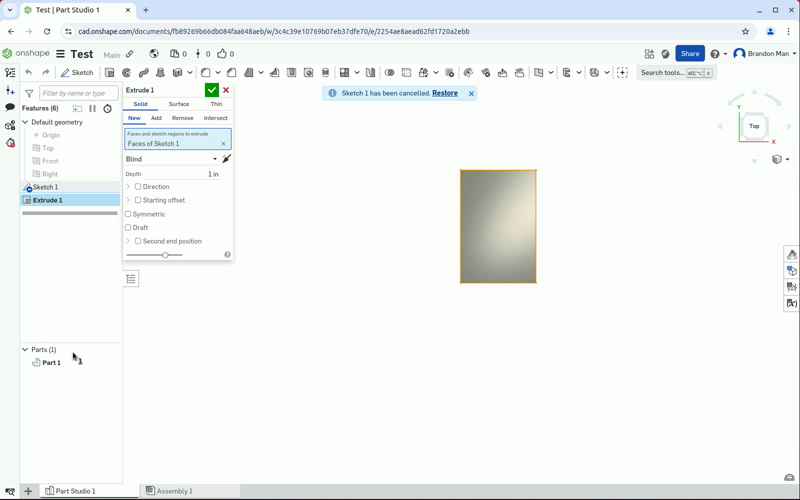
mouse_move(143, 106)
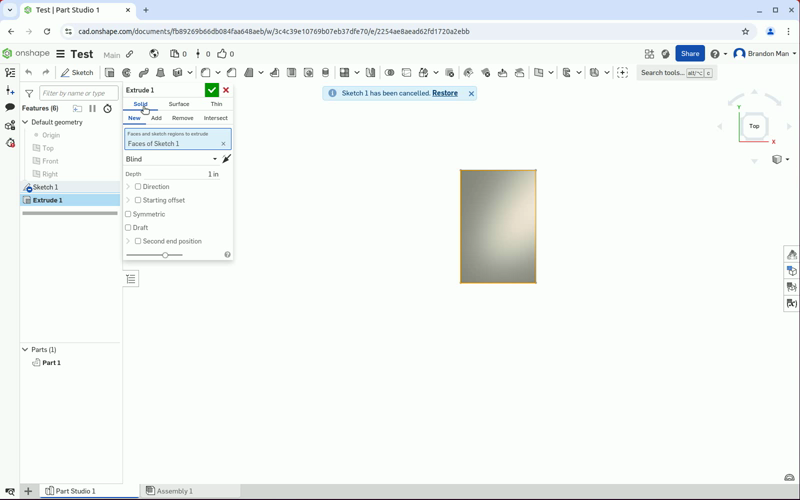
click(143, 106)
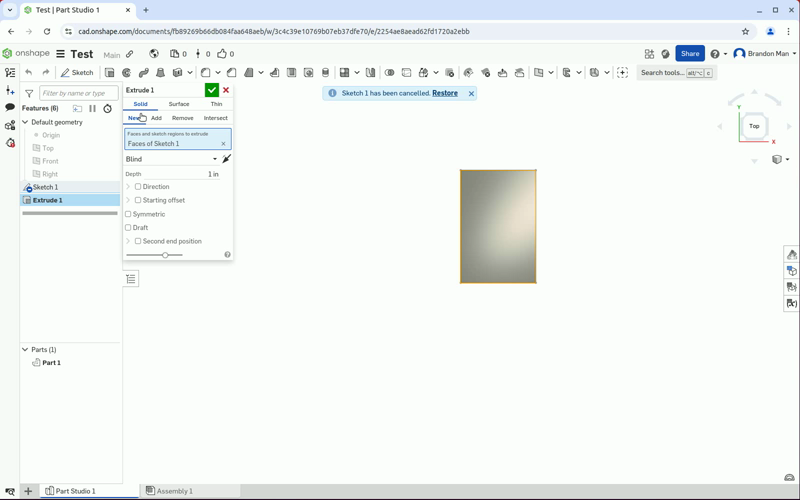
mouse_move(137, 120)
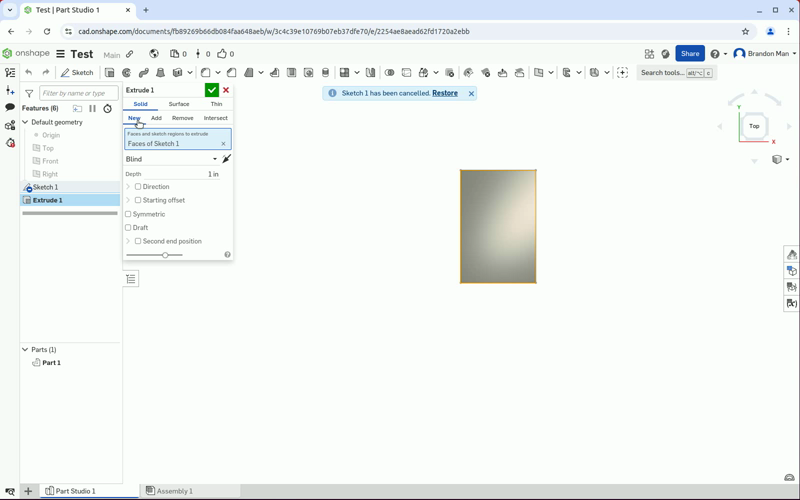
click(137, 120)
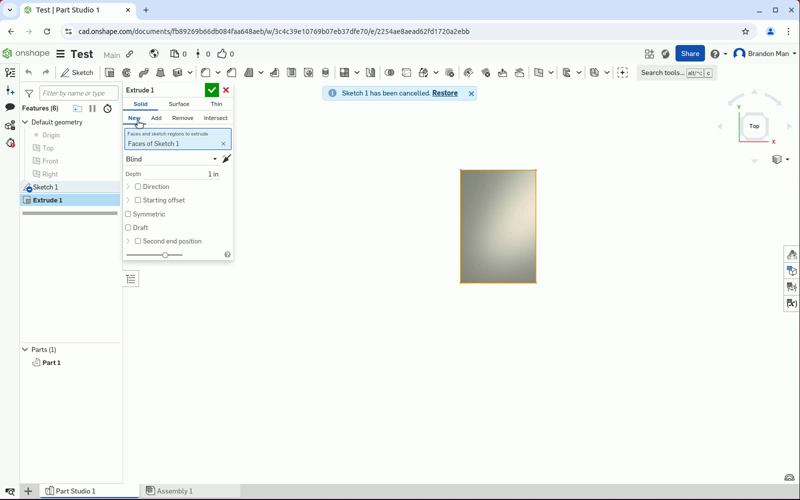
key(tab, 4)
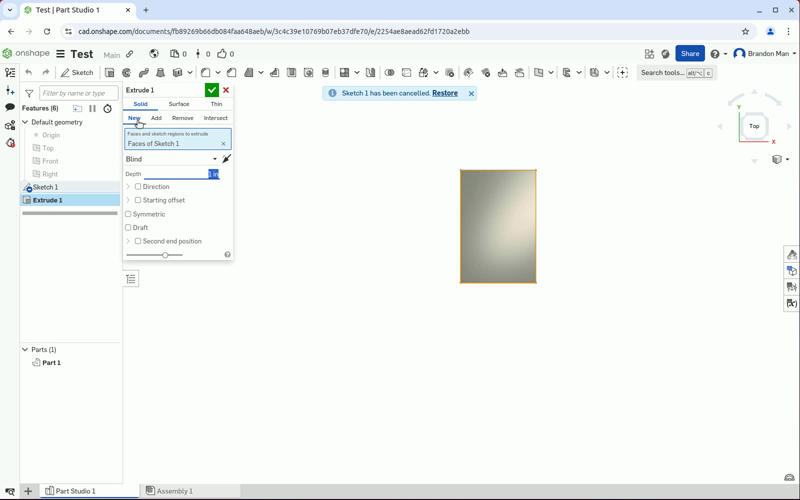
text(9.147)
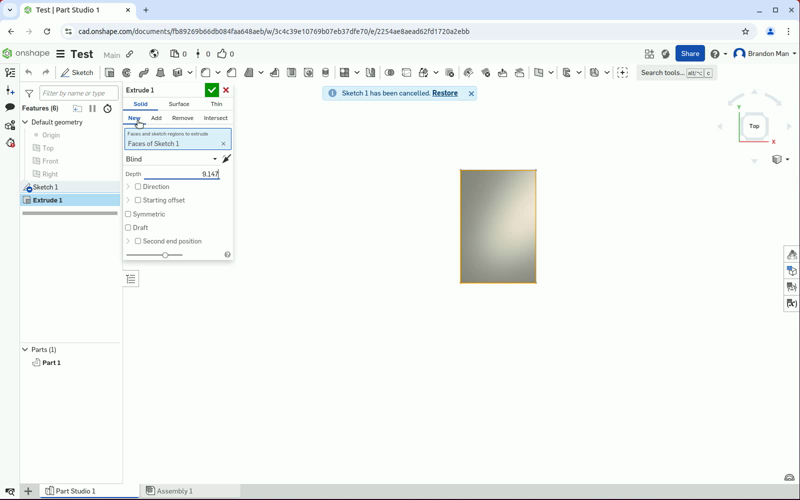
key(enter)
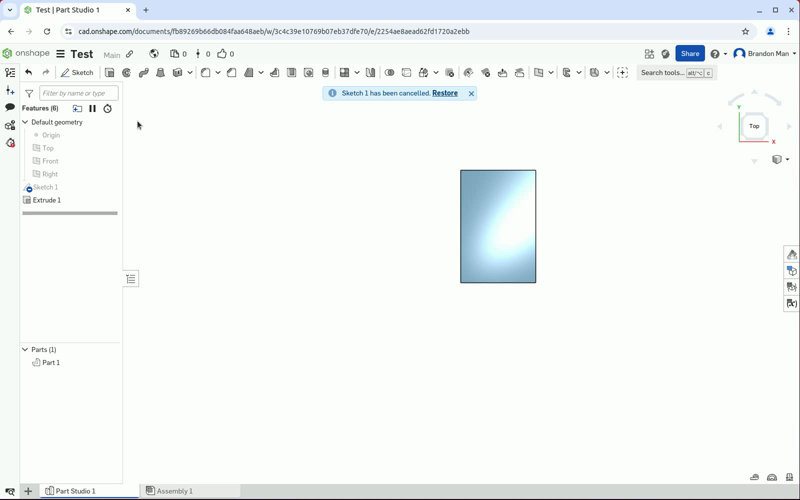
key(shift+h)
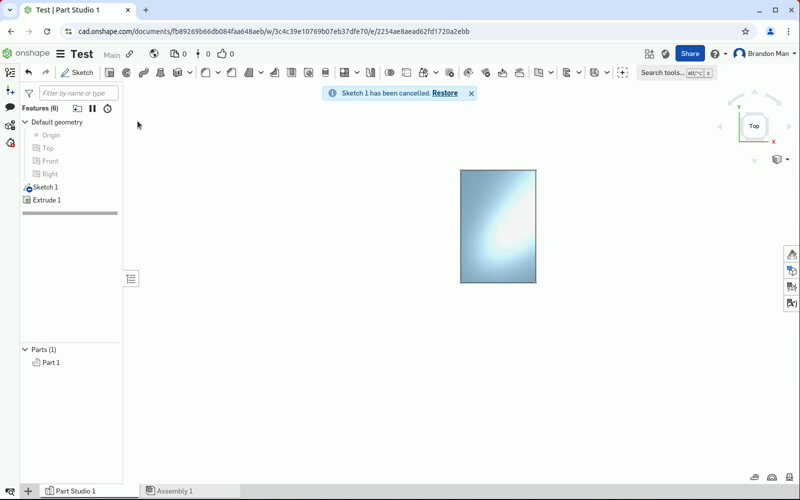
key(shift+h)
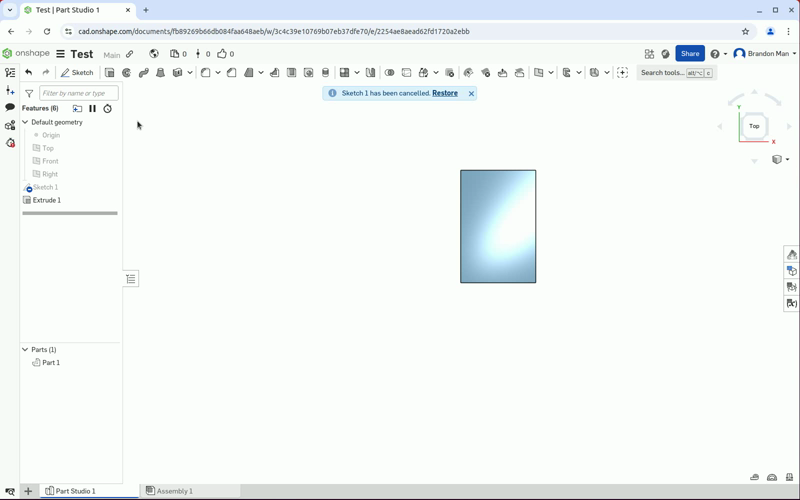
mouse_move(73, 189)
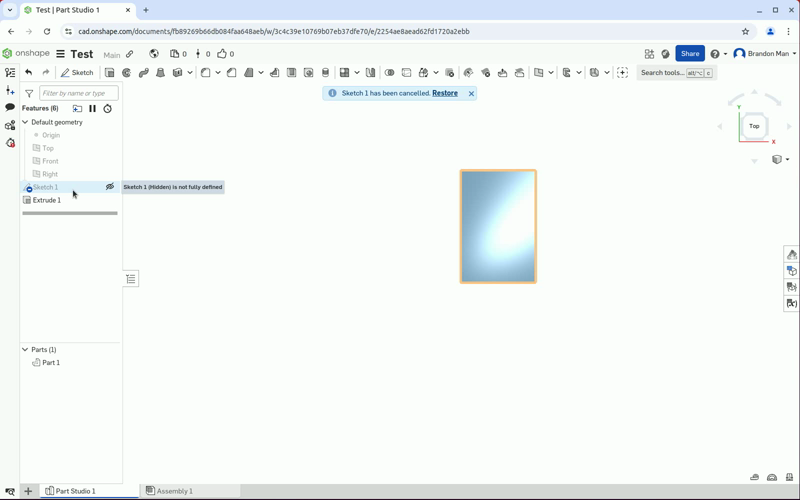
click(73, 189)
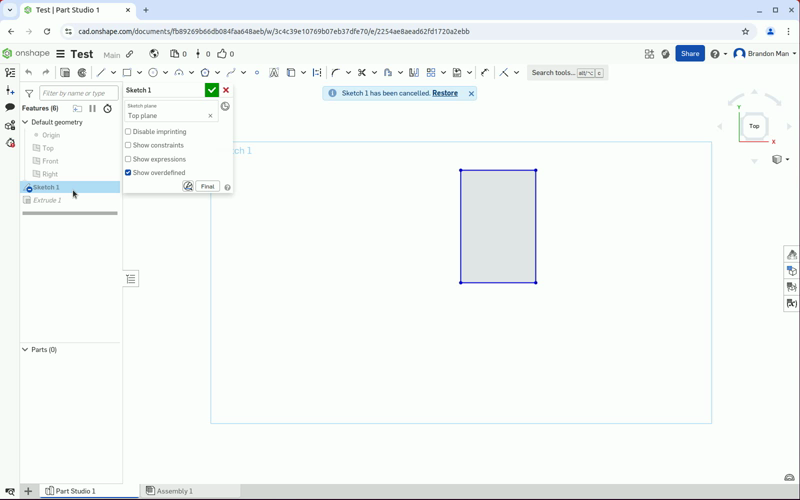
mouse_move(229, 92)
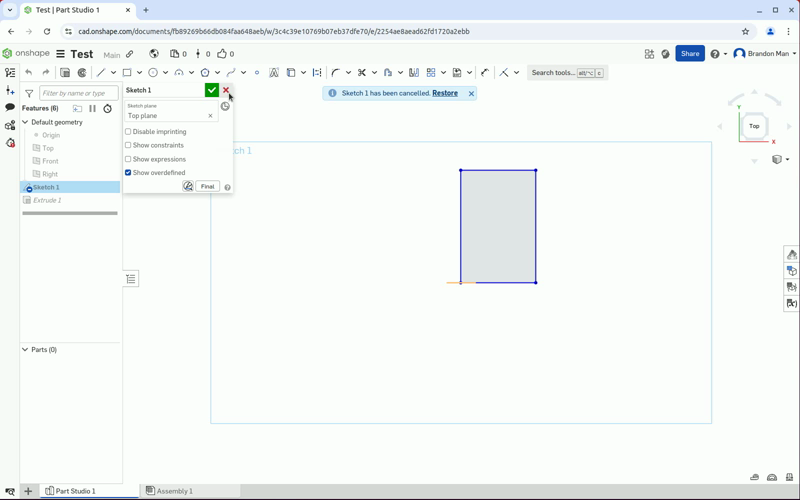
click(229, 92)
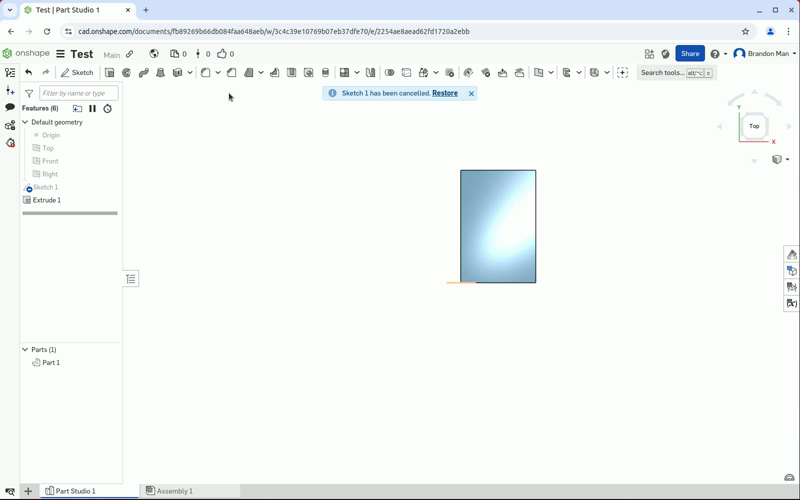
mouse_move(541, 75)
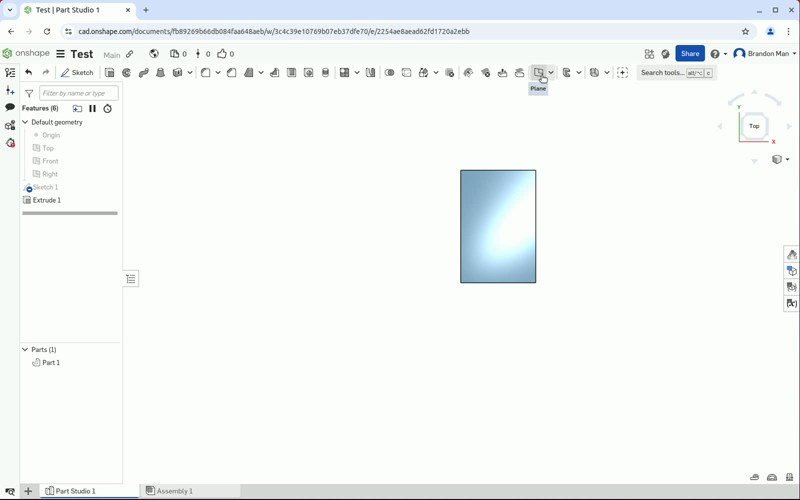
click(541, 75)
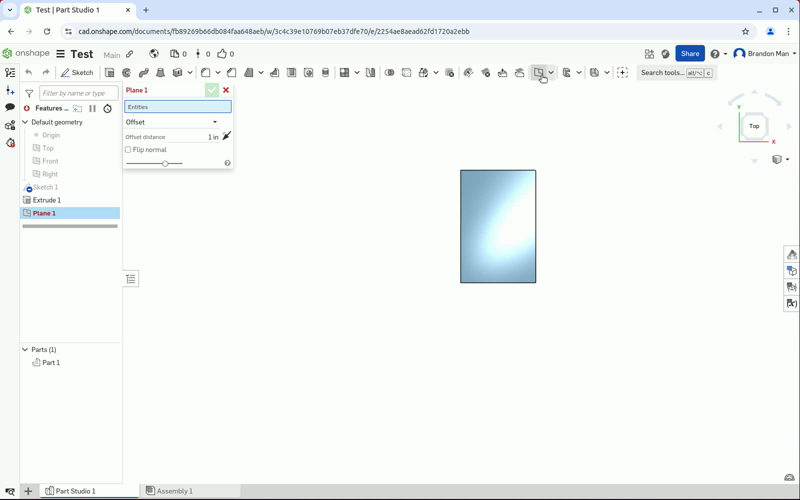
mouse_move(73, 150)
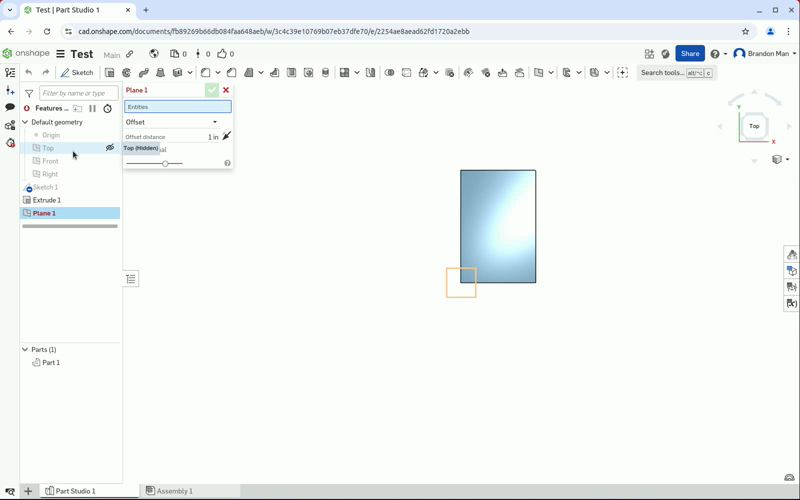
click(73, 150)
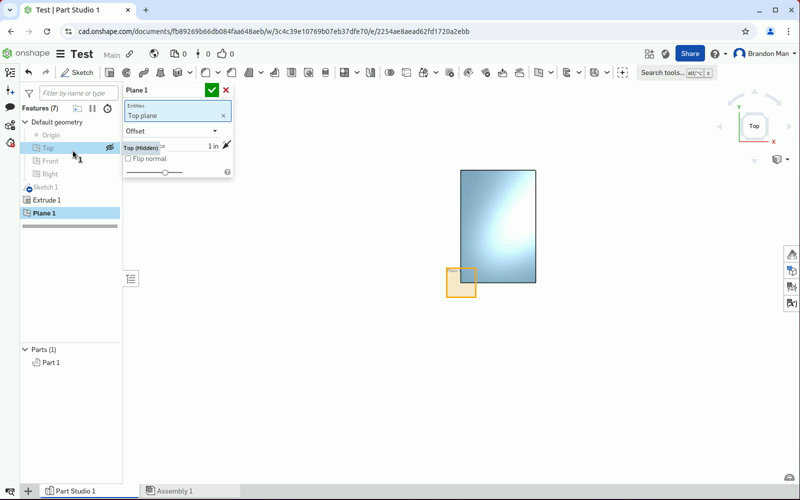
key(tab, 2)
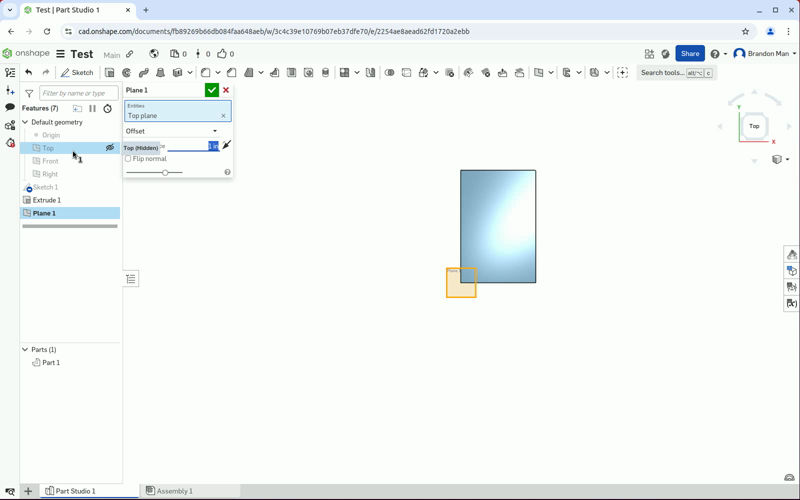
text(9.151)
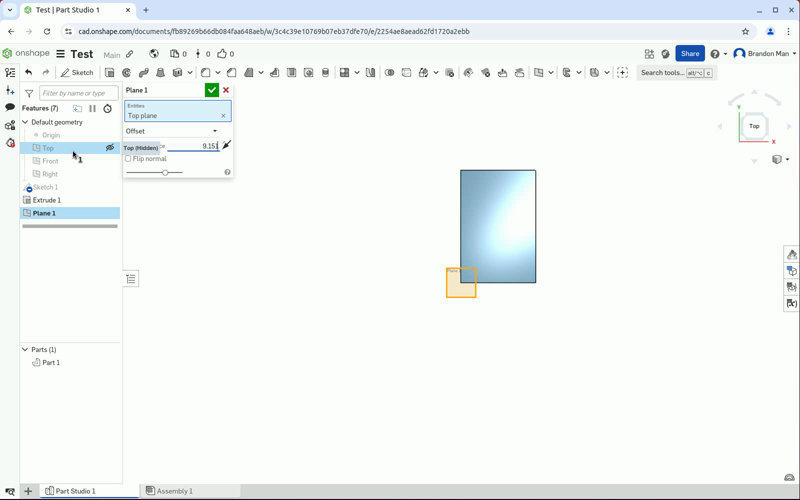
key(enter, 2)
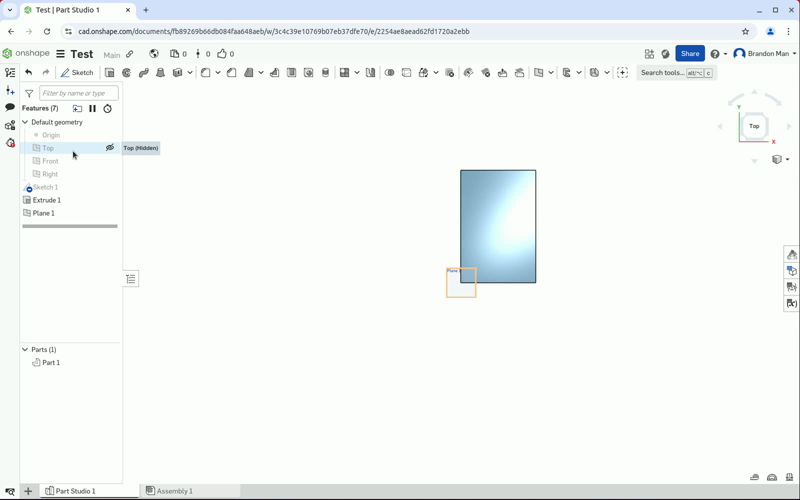
key(shift+s)
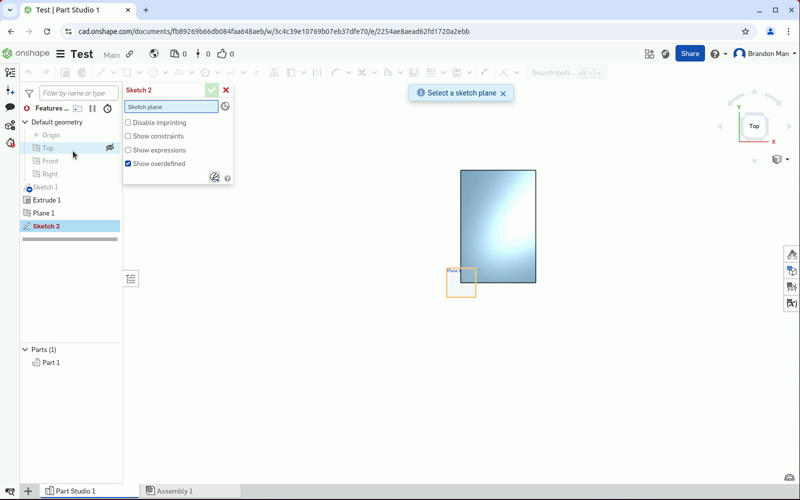
mouse_move(73, 215)
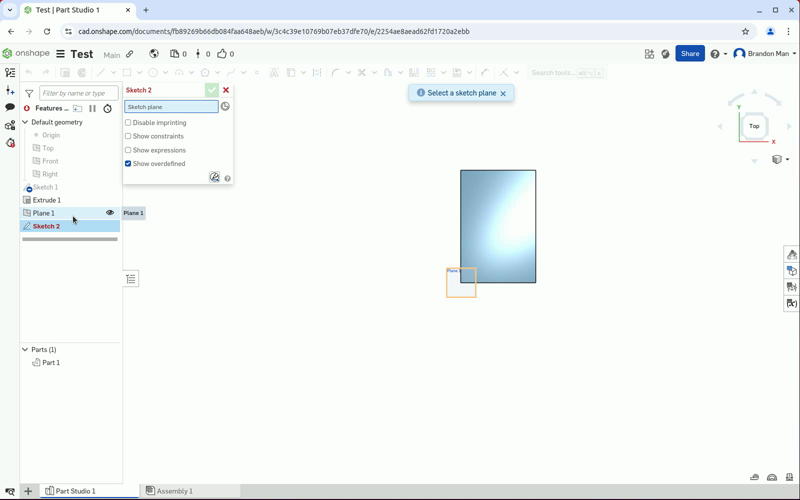
click(73, 215)
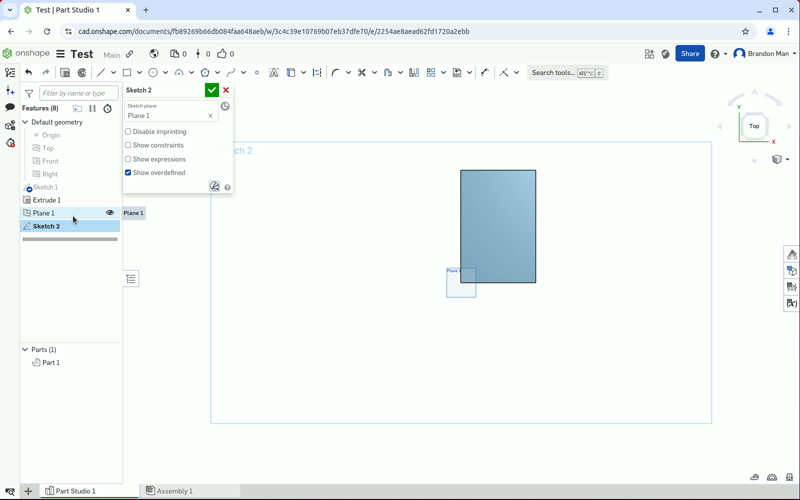
mouse_move(73, 352)
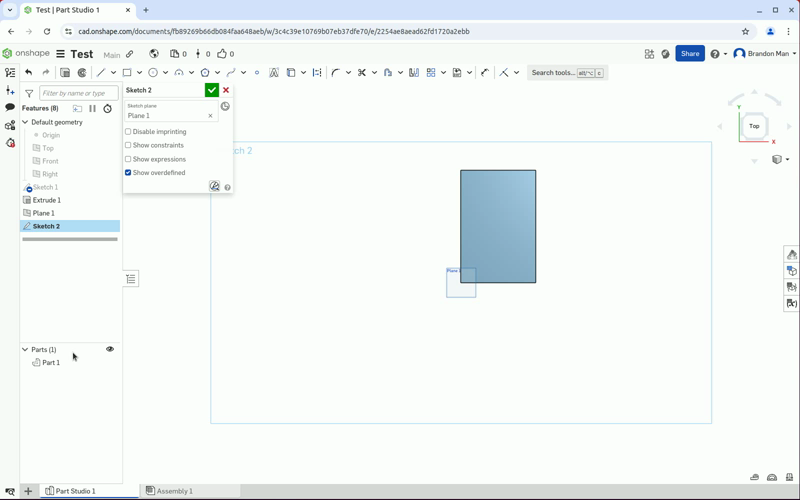
key(y)
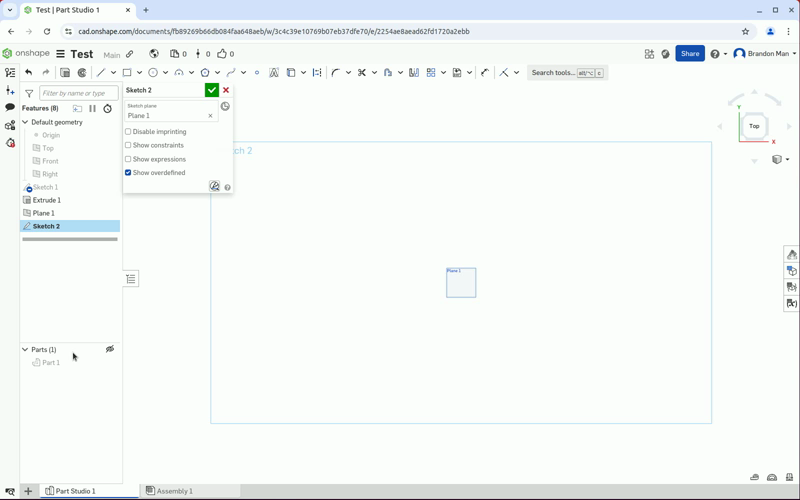
key(l)
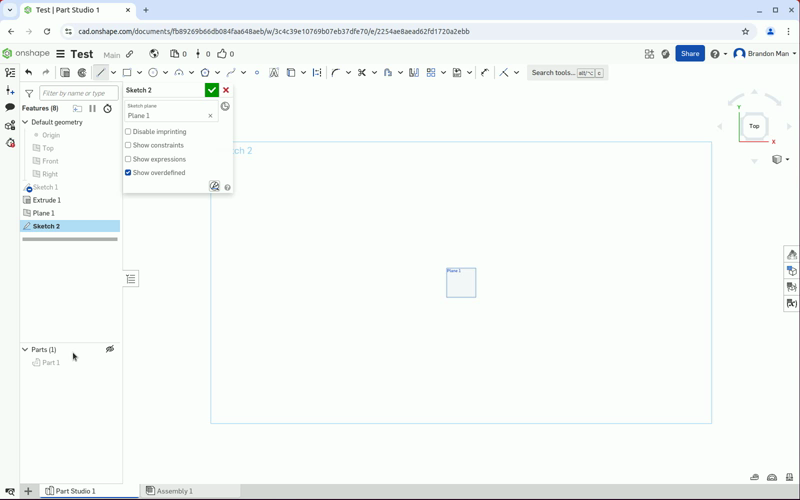
key_down(shift)
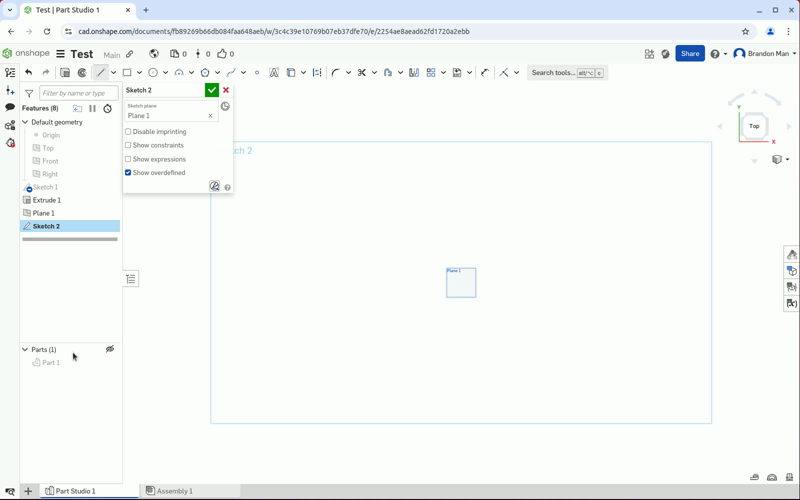
mouse_move(460, 282)
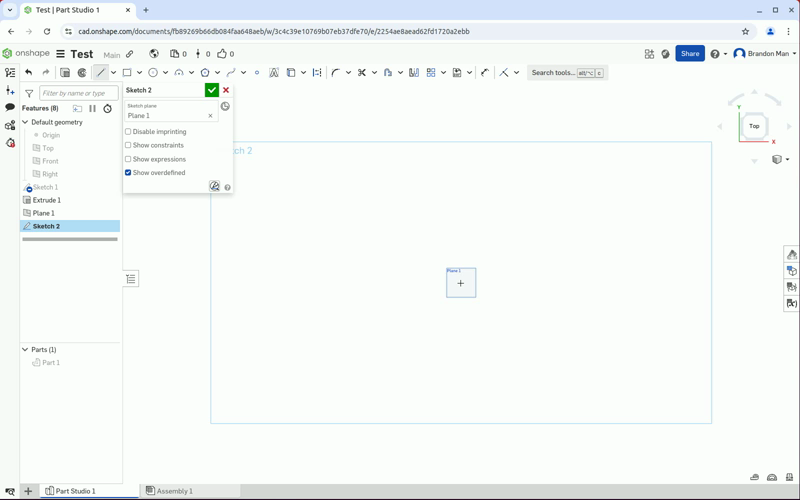
click(460, 282)
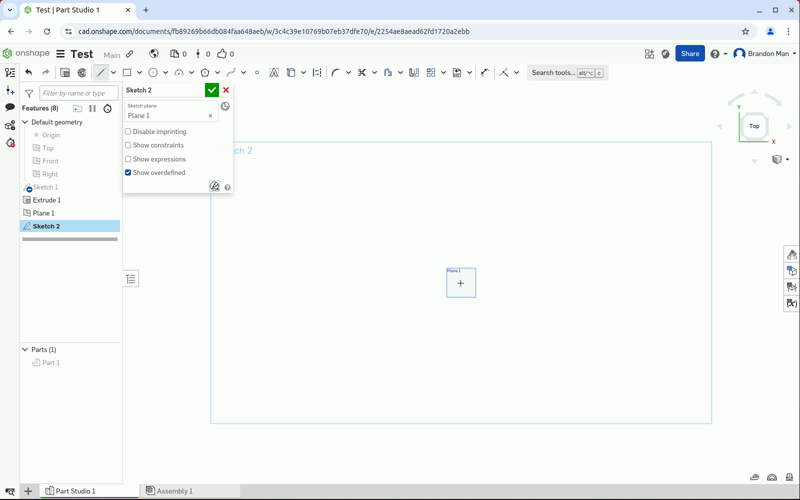
key_up(shift)
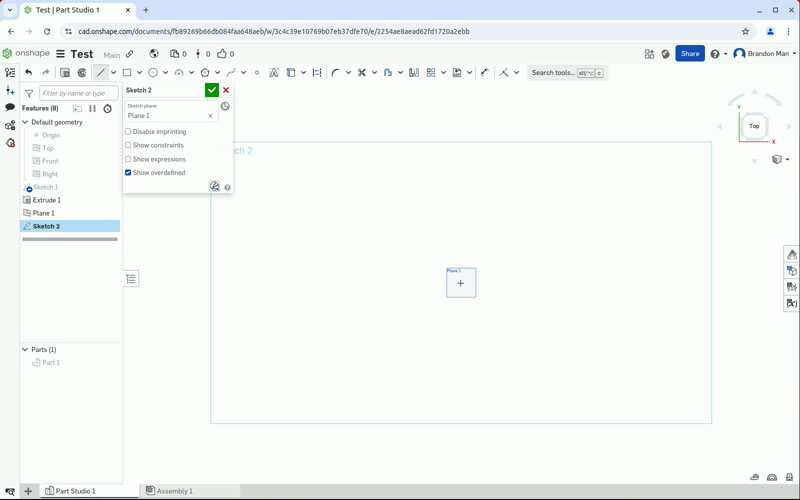
key_down(shift)
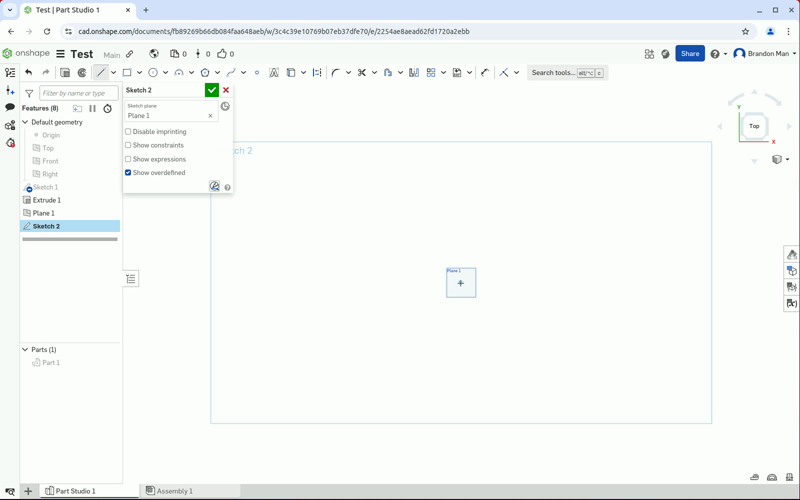
mouse_move(490, 282)
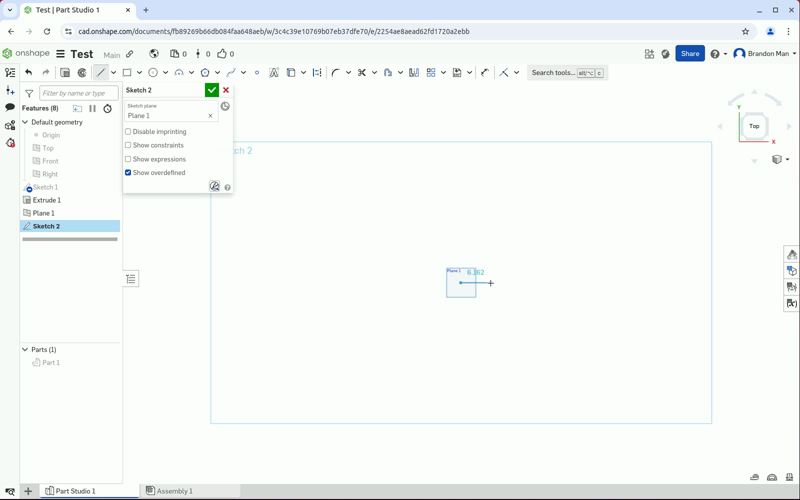
mouse_move(483, 282)
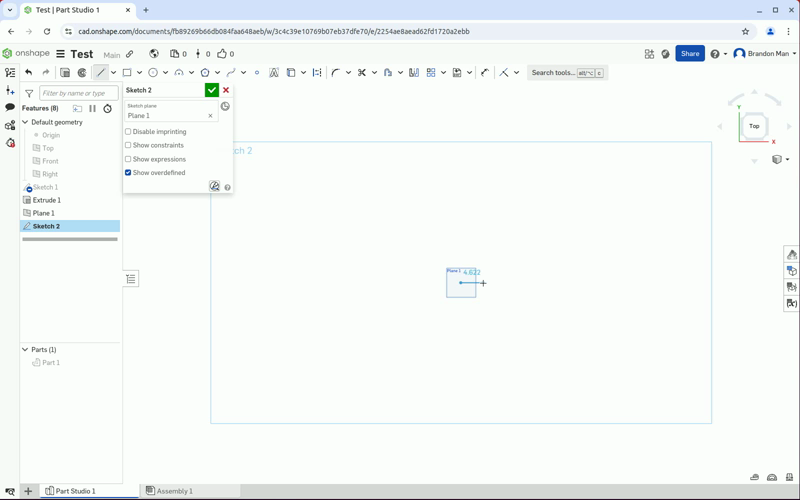
click(483, 282)
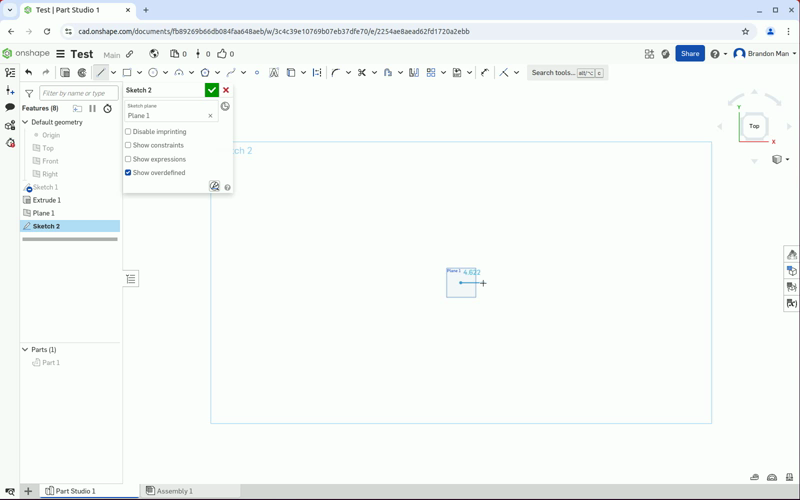
key_up(shift)
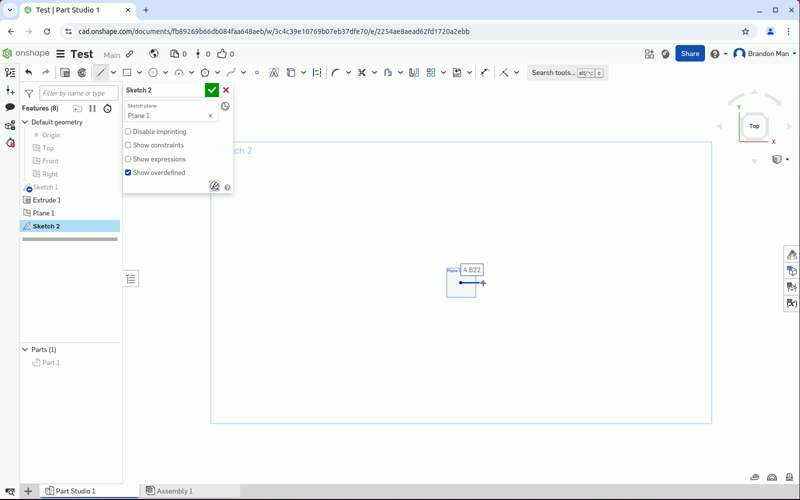
key_down(shift)
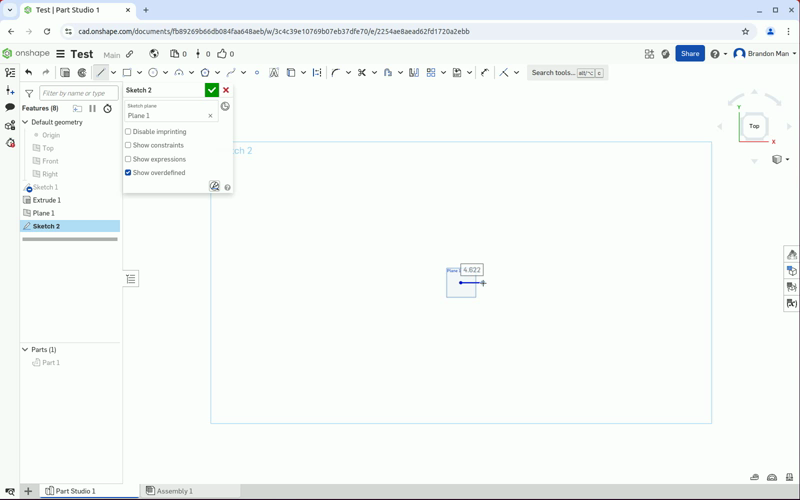
mouse_move(483, 170)
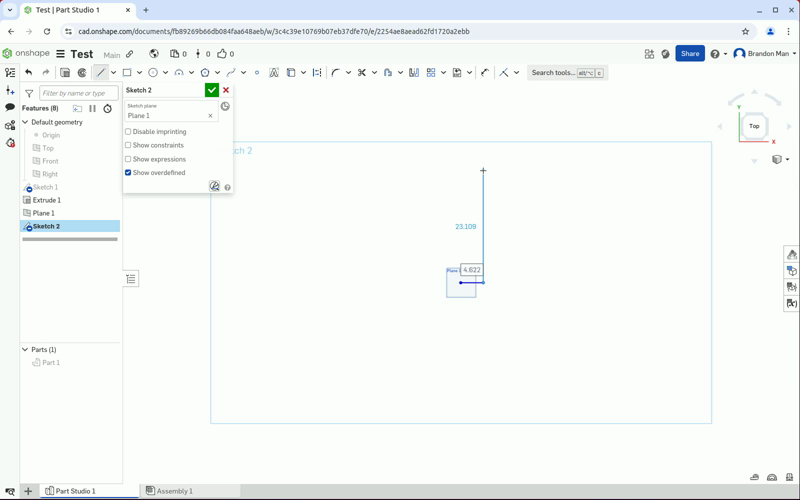
click(483, 170)
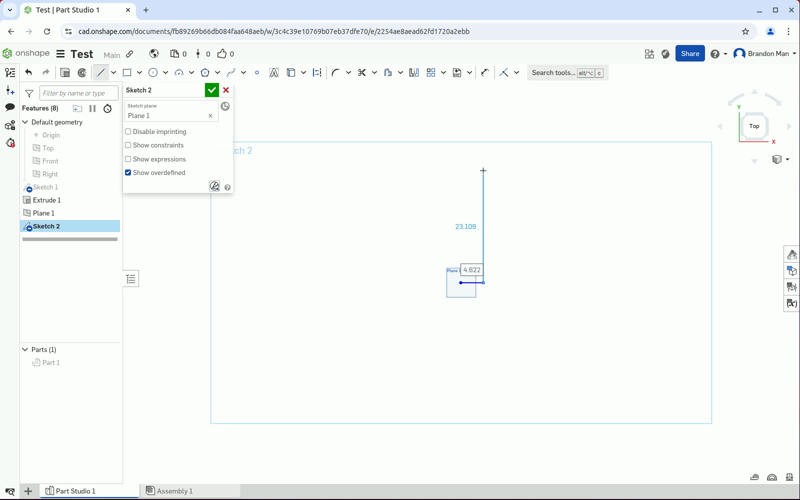
key_up(shift)
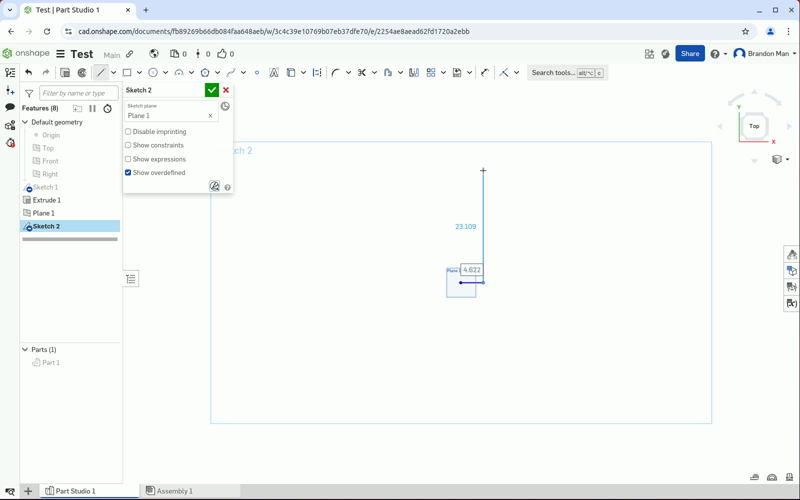
key_down(shift)
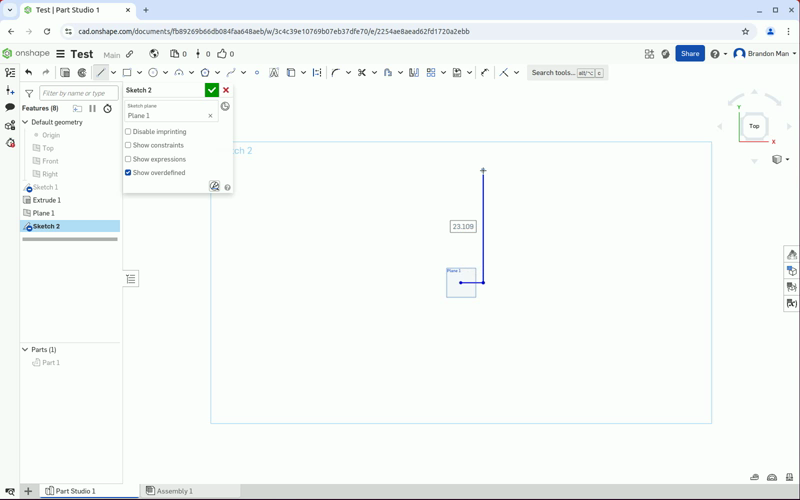
mouse_move(513, 170)
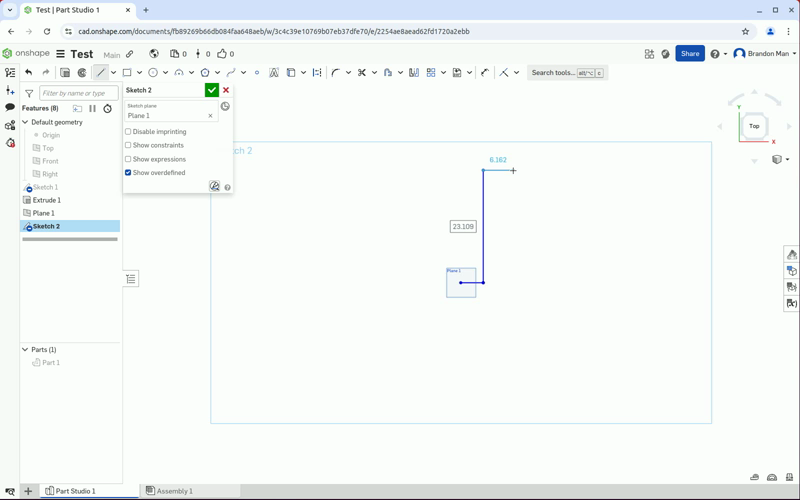
mouse_move(460, 170)
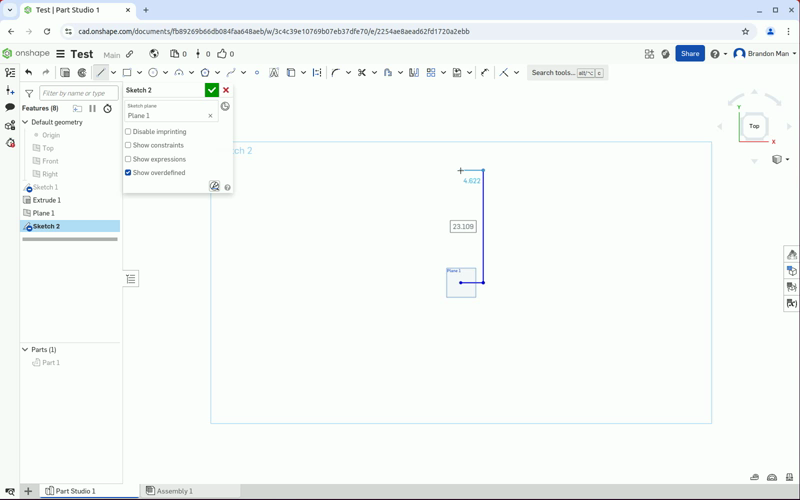
click(460, 170)
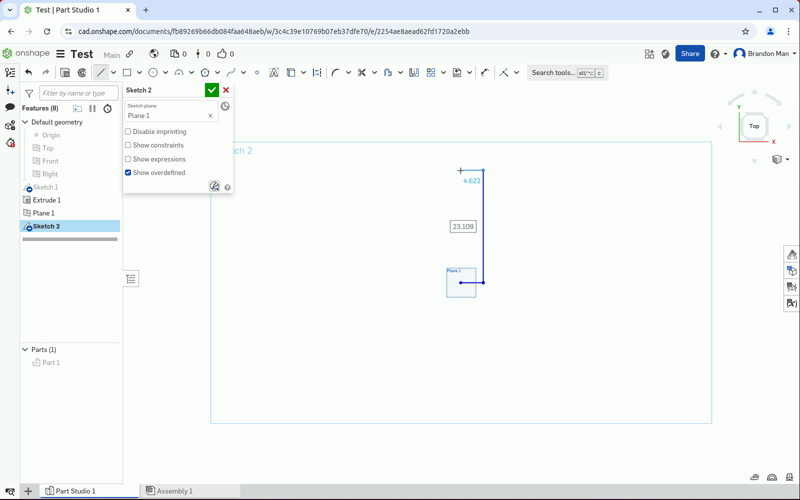
key_up(shift)
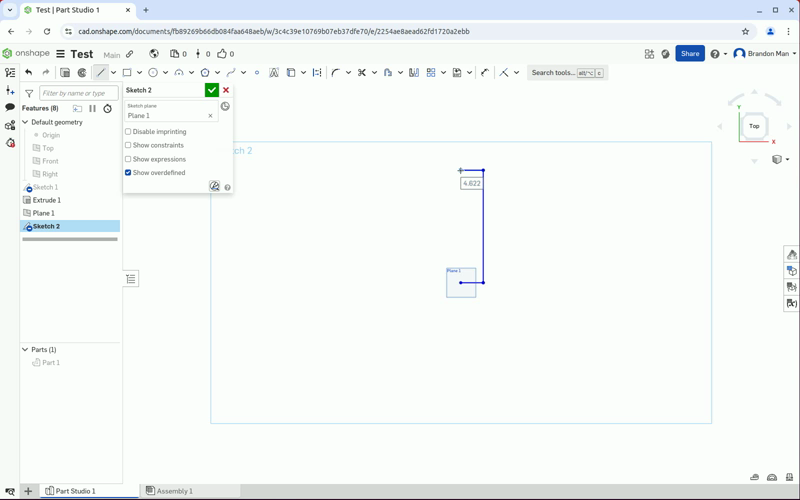
key_down(shift)
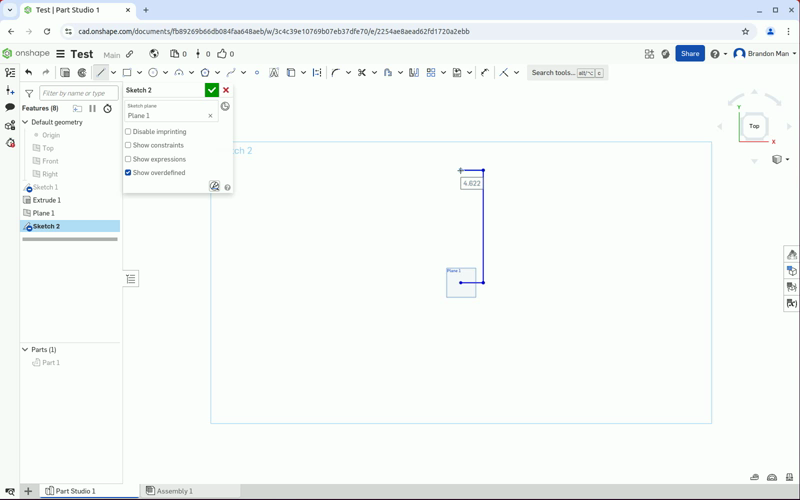
mouse_move(460, 282)
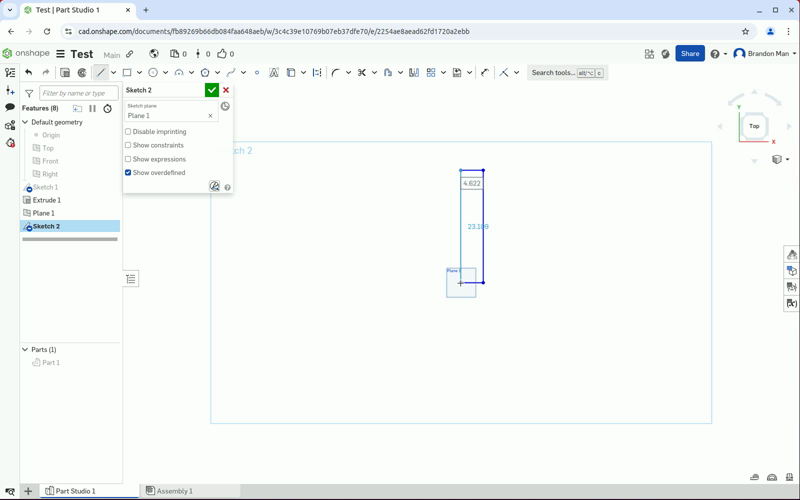
key_up(shift)
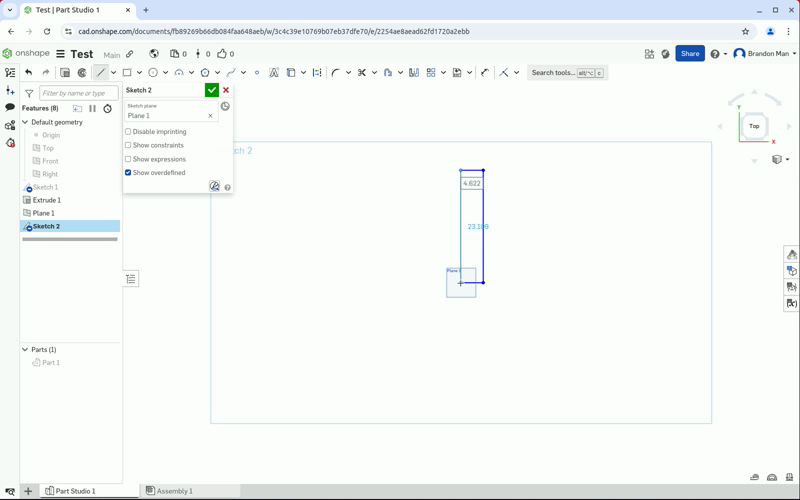
click(460, 282)
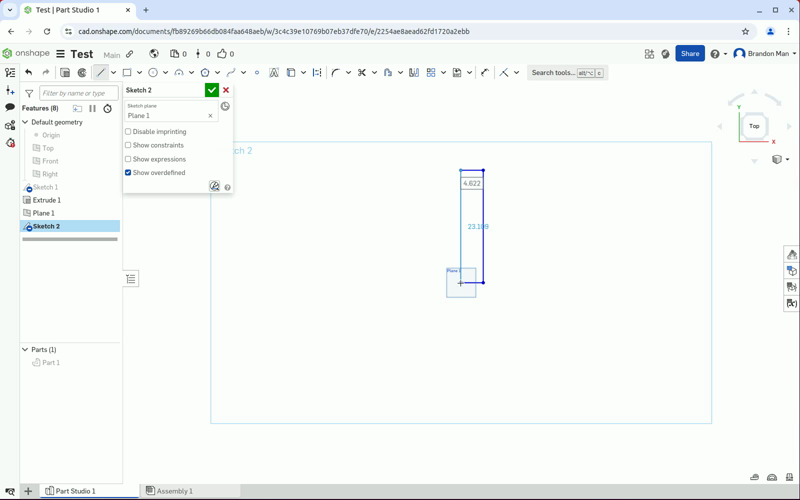
key(esc)
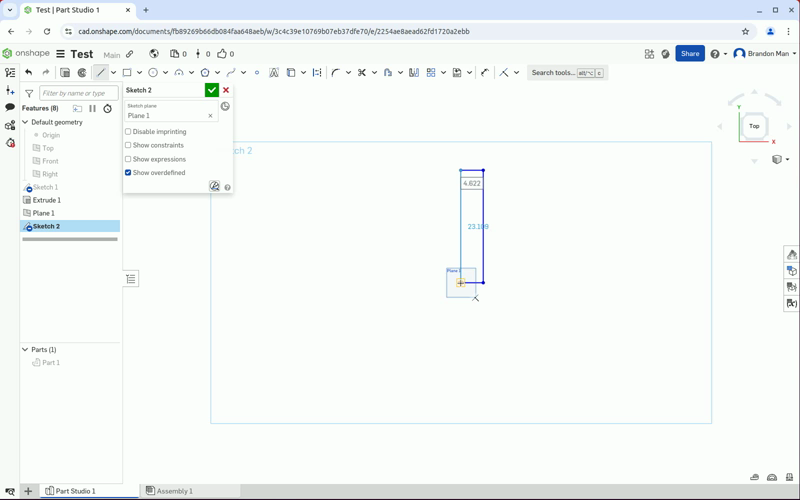
mouse_move(481, 270)
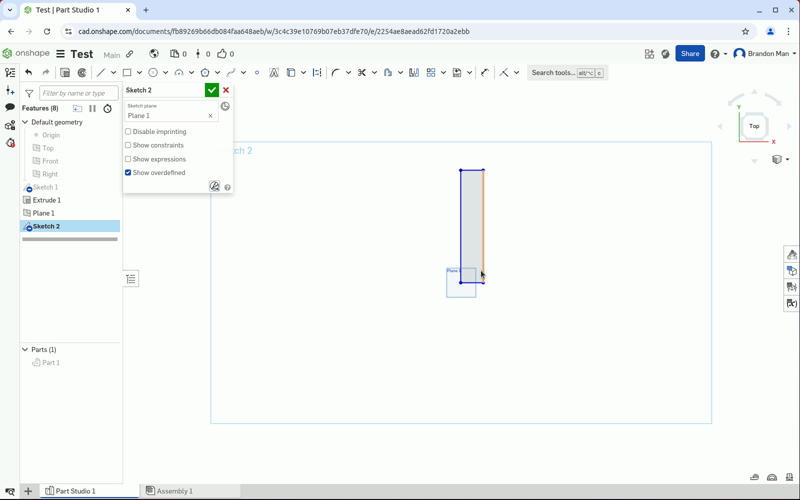
click(481, 270)
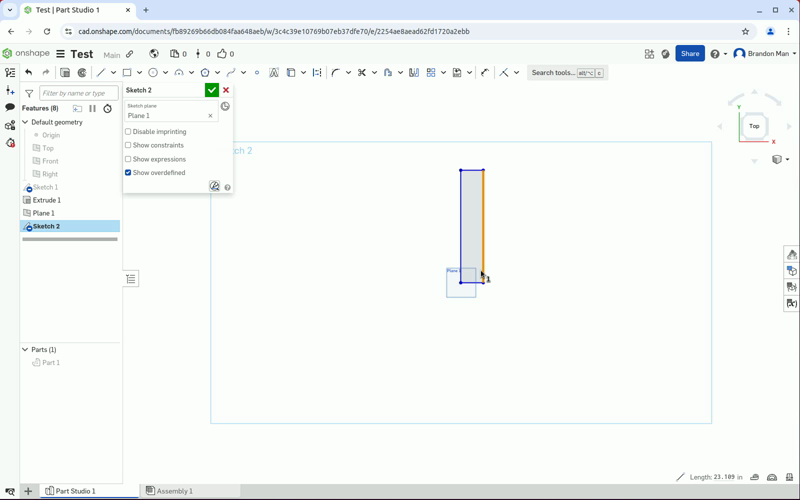
mouse_move(73, 352)
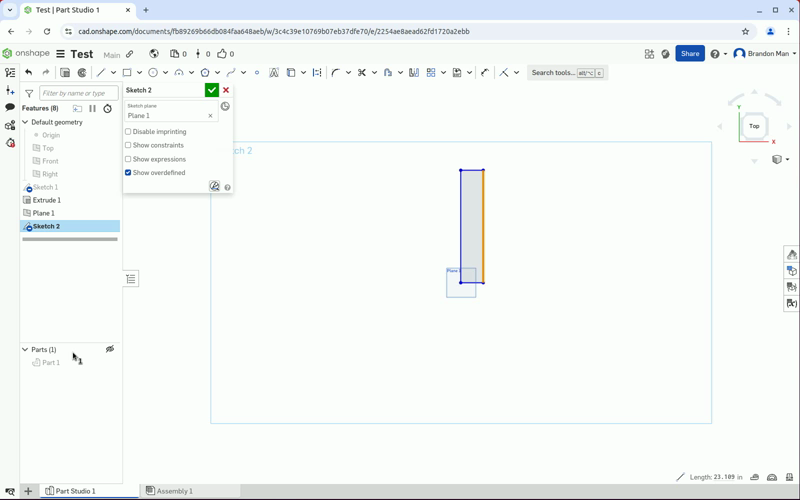
key(shift+y)
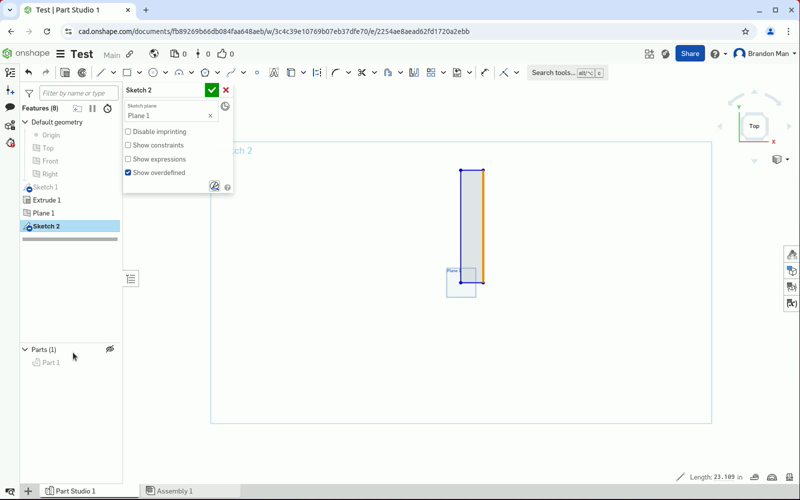
key(shift+e)
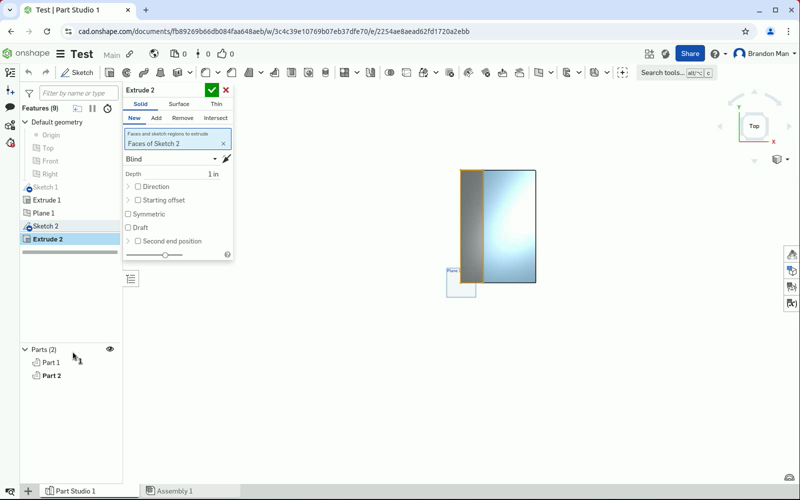
mouse_move(143, 106)
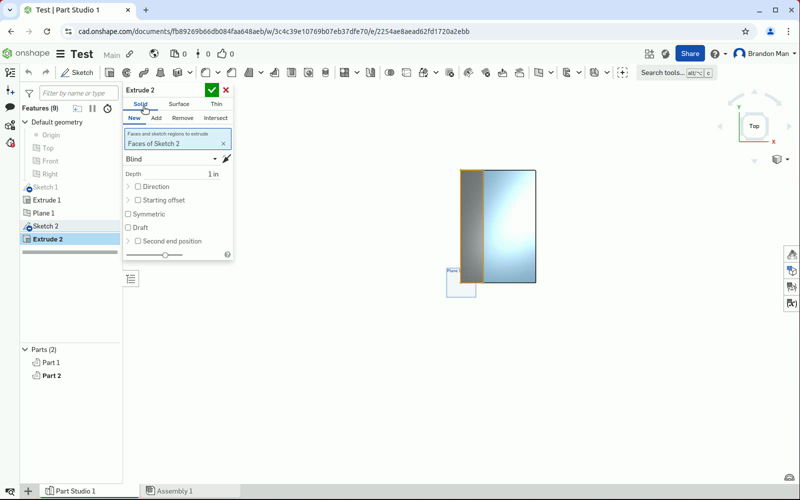
click(143, 106)
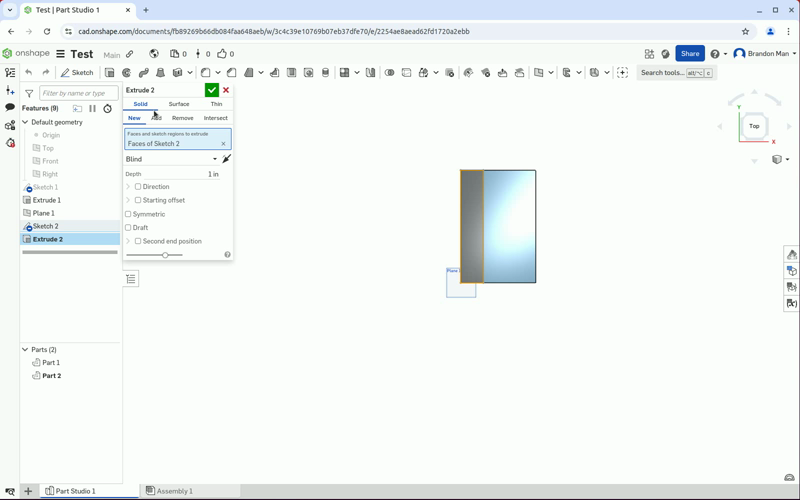
mouse_move(186, 120)
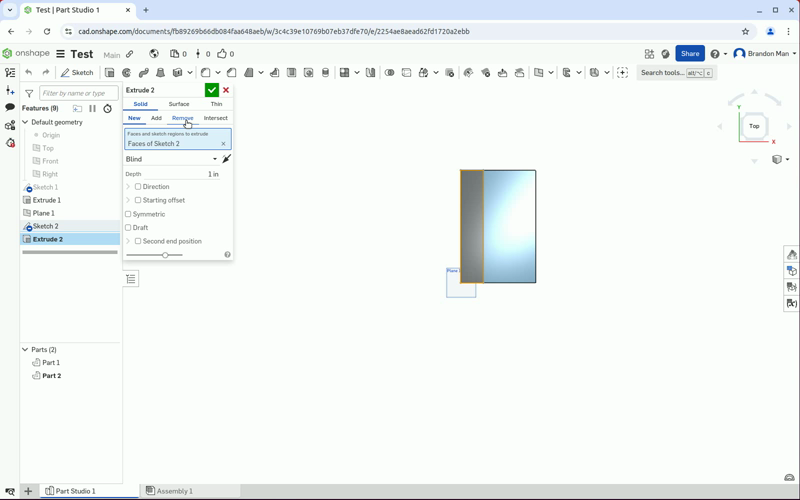
click(186, 120)
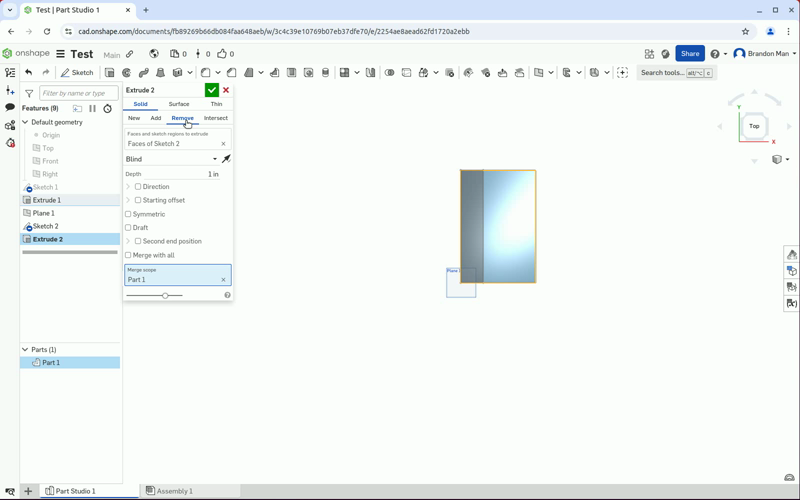
key(tab, 4)
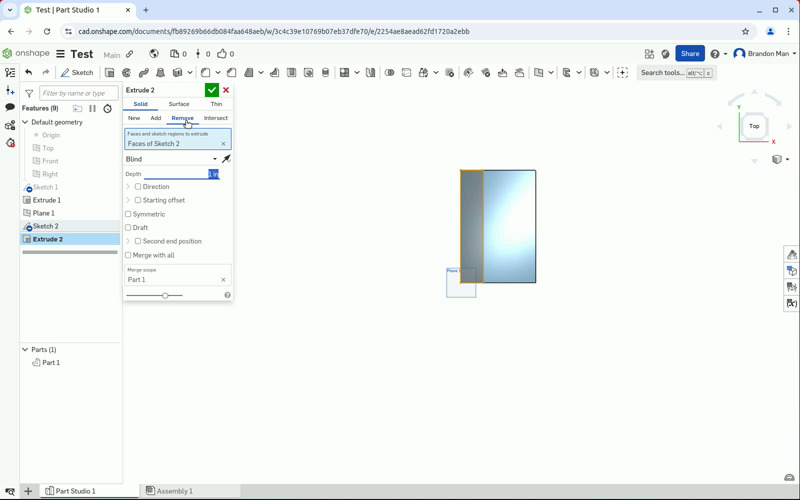
text(4.574)
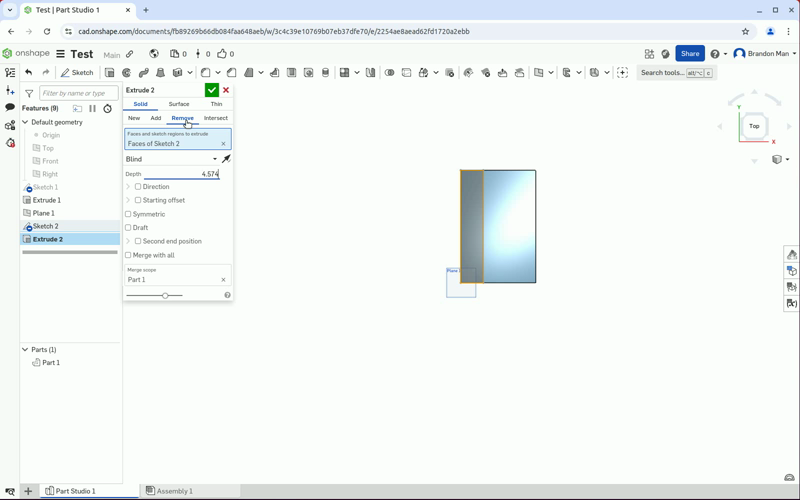
key(tab, 6)
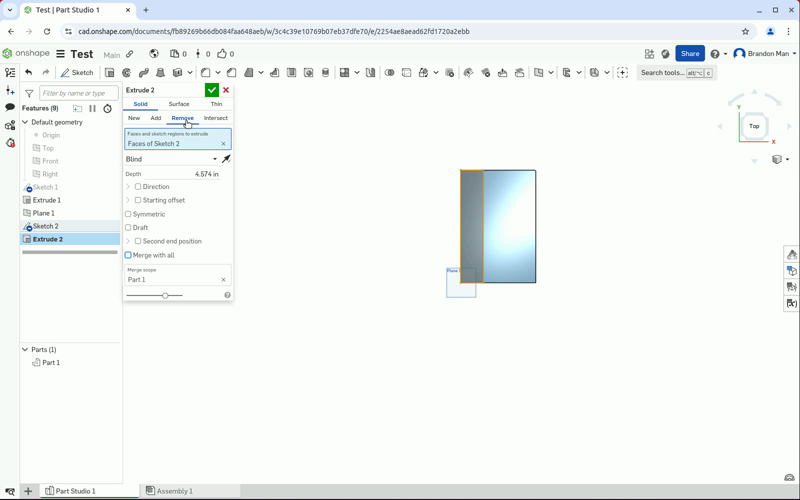
key(space)
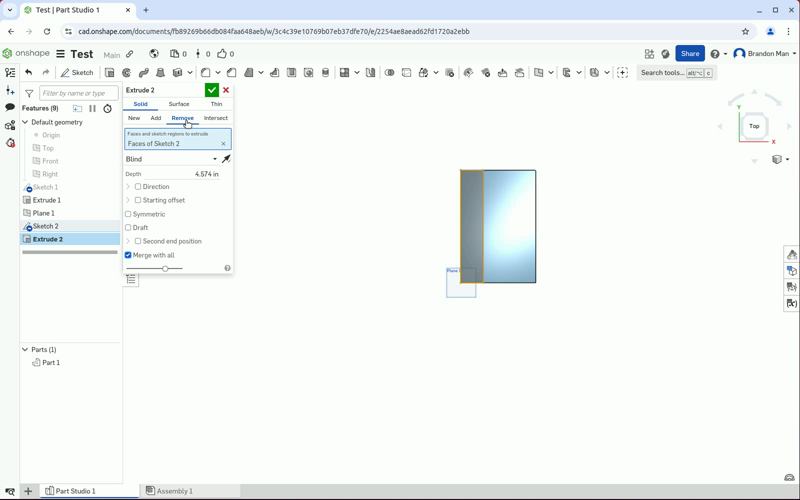
key(enter)
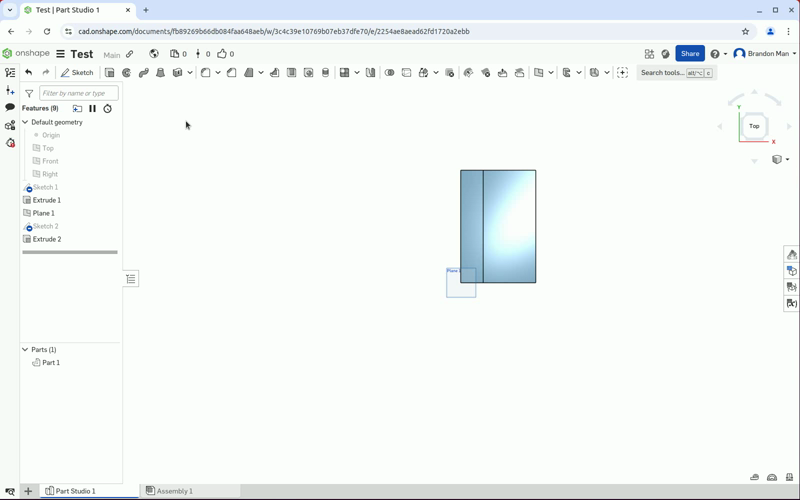
key(shift+h)
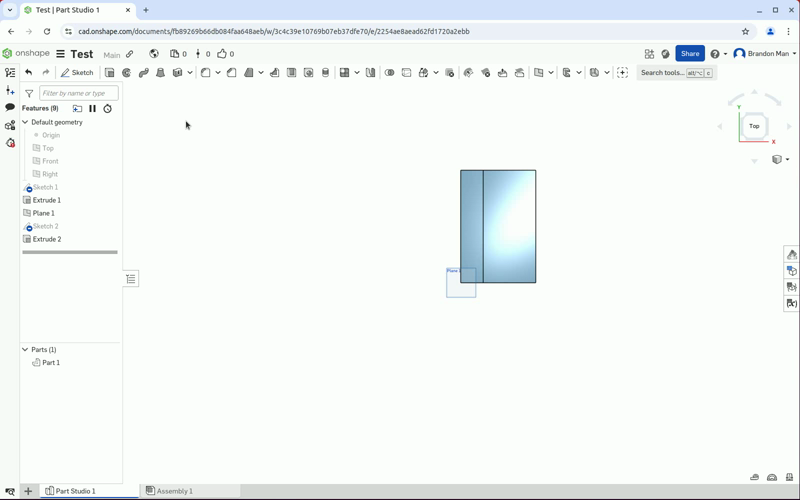
key(shift+h)
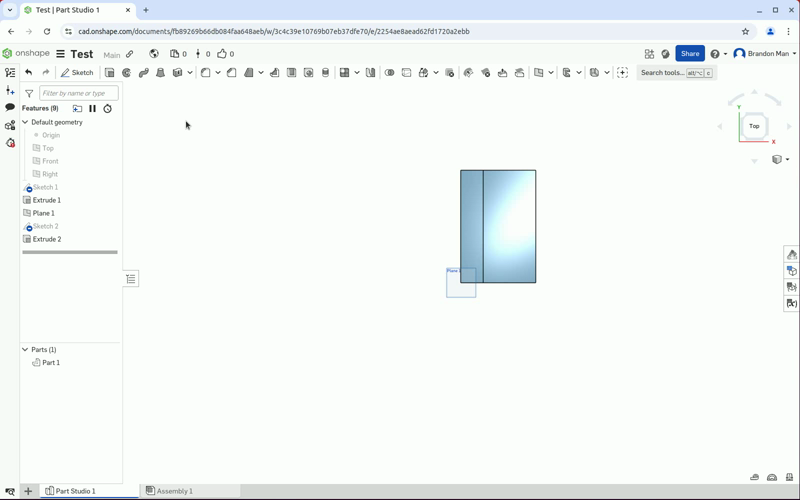
mouse_move(73, 189)
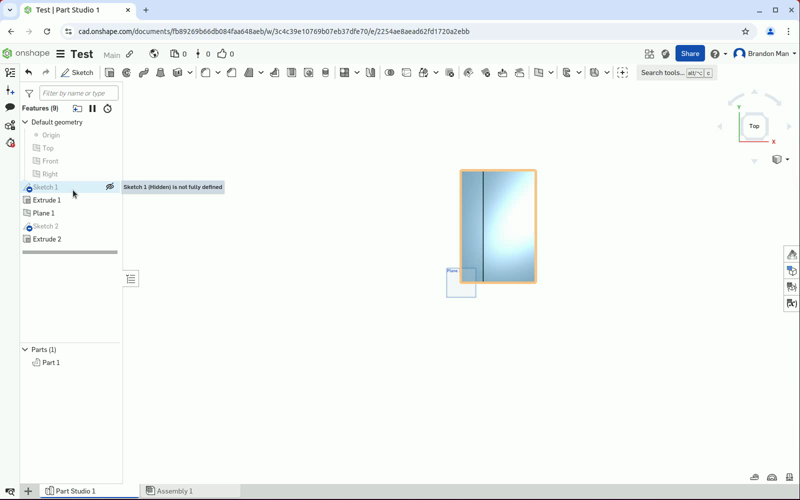
click(73, 189)
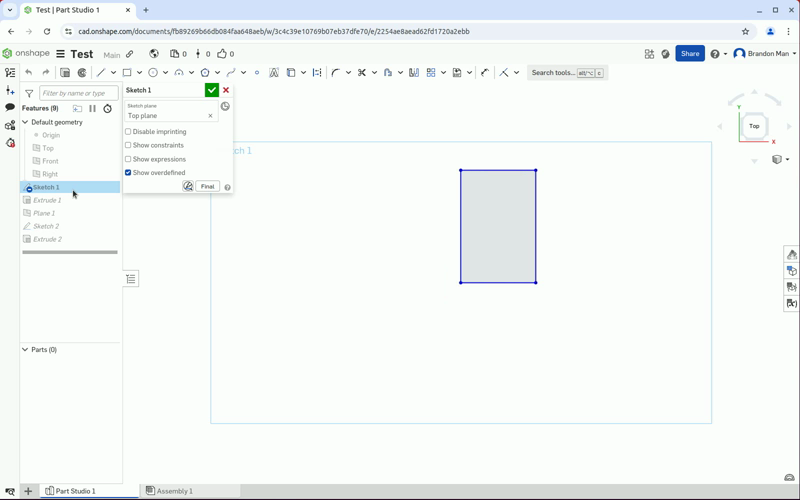
mouse_move(229, 92)
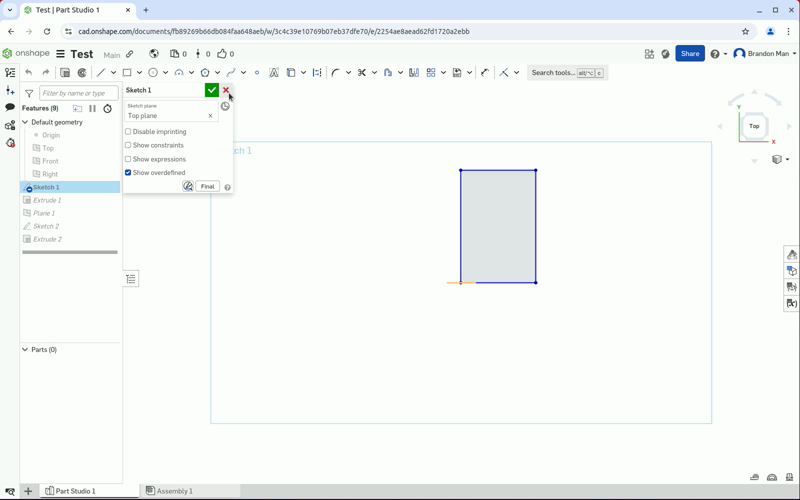
click(229, 92)
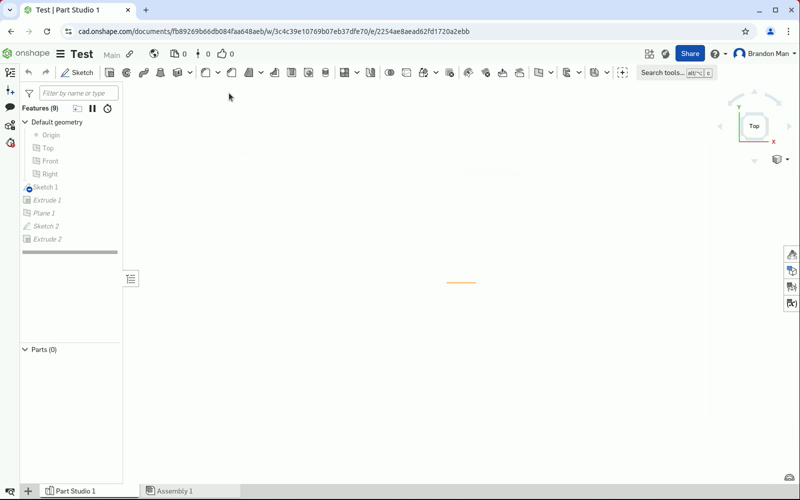
key(shift+s)
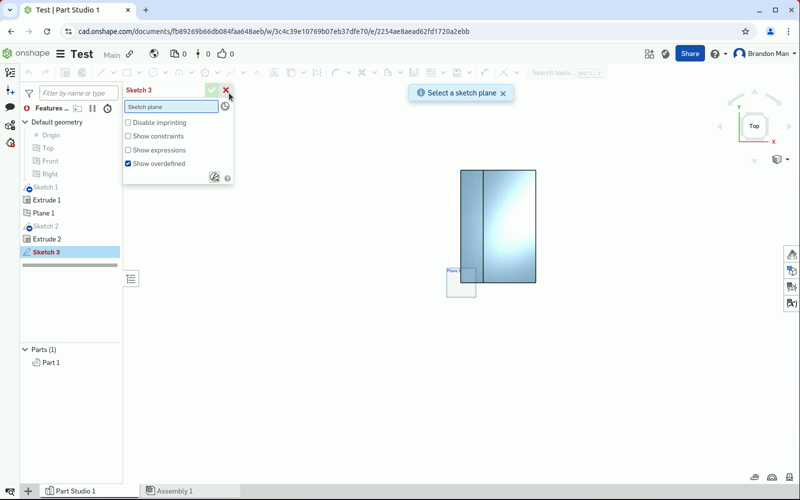
mouse_move(73, 215)
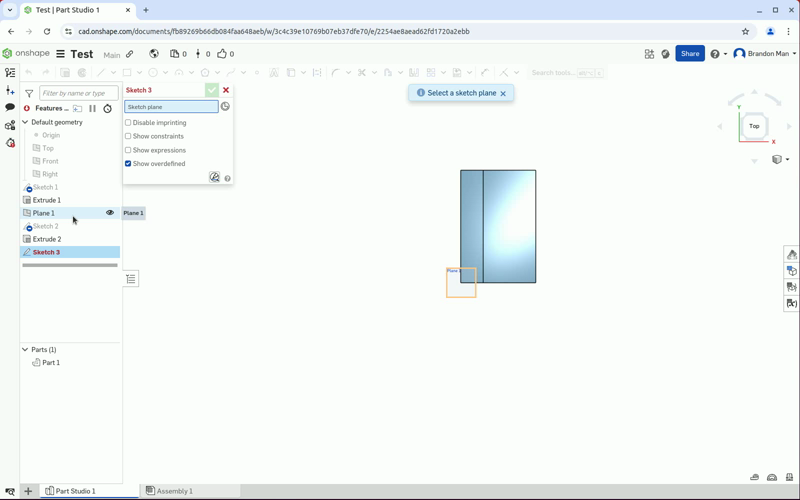
click(73, 215)
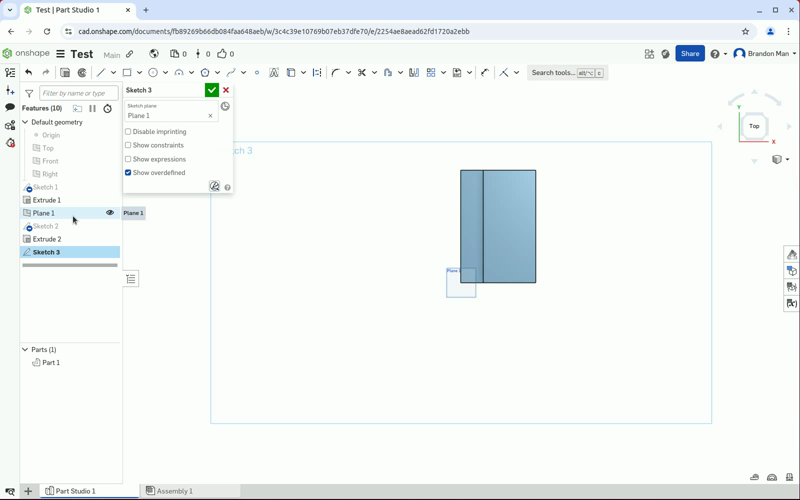
mouse_move(73, 352)
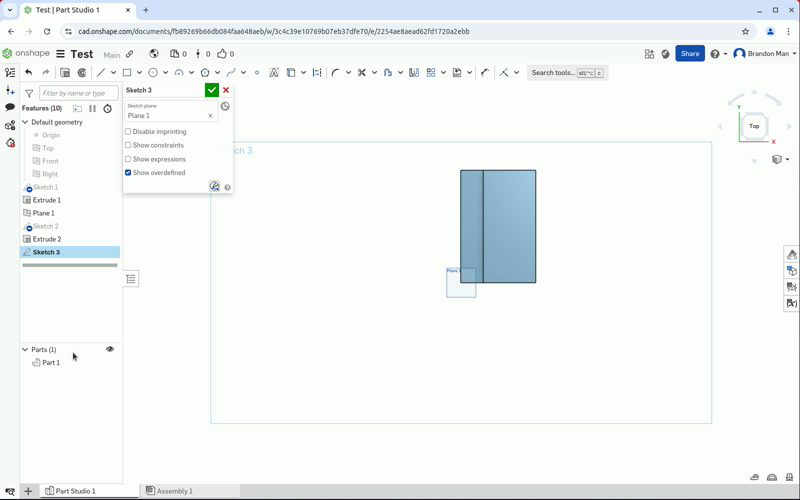
key(y)
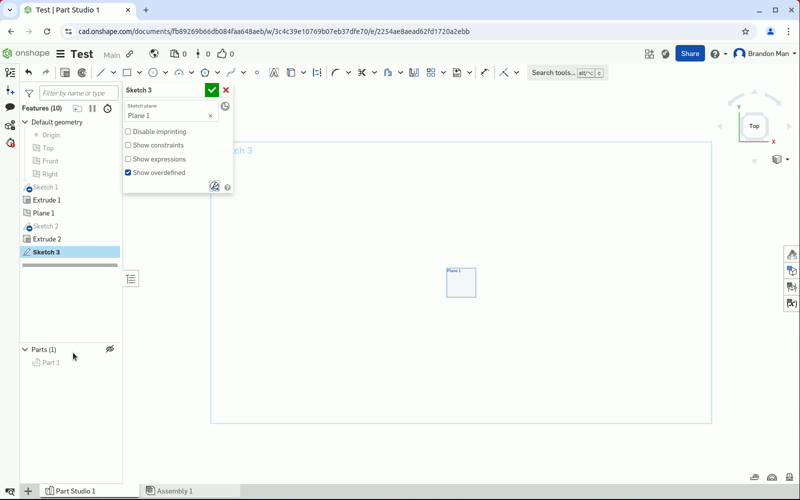
key(c)
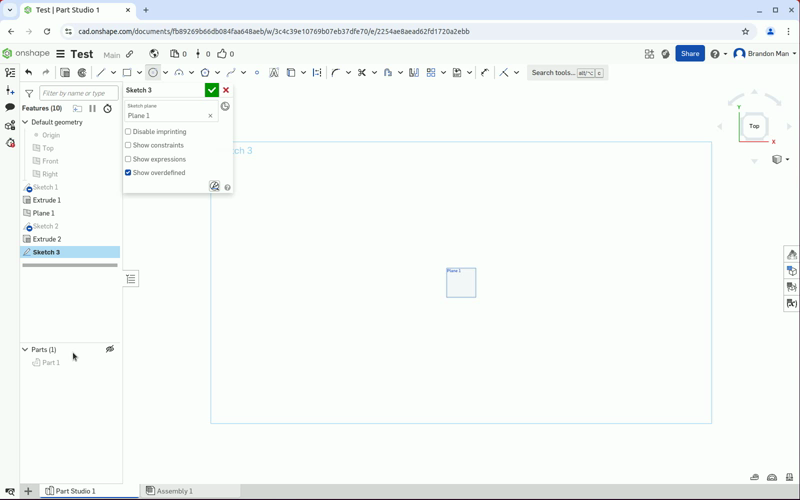
key_down(shift)
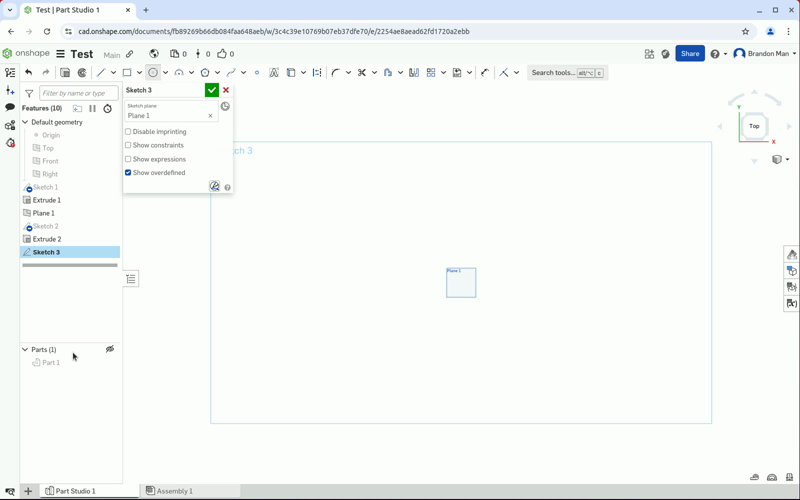
mouse_move(510, 226)
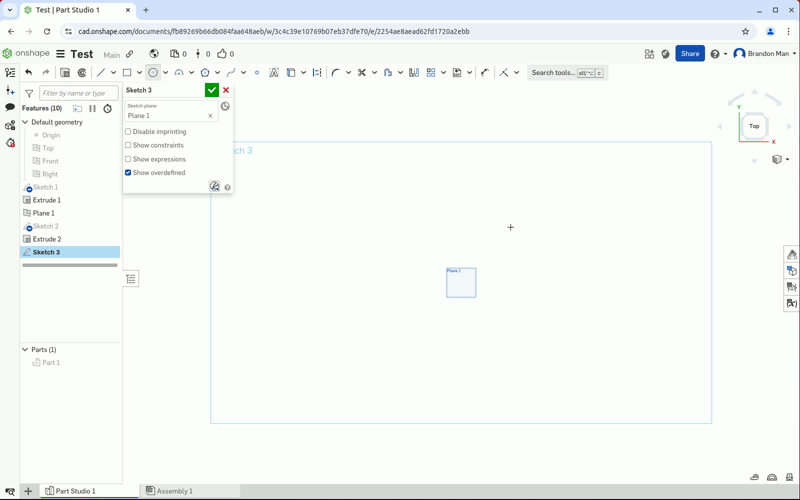
click(510, 226)
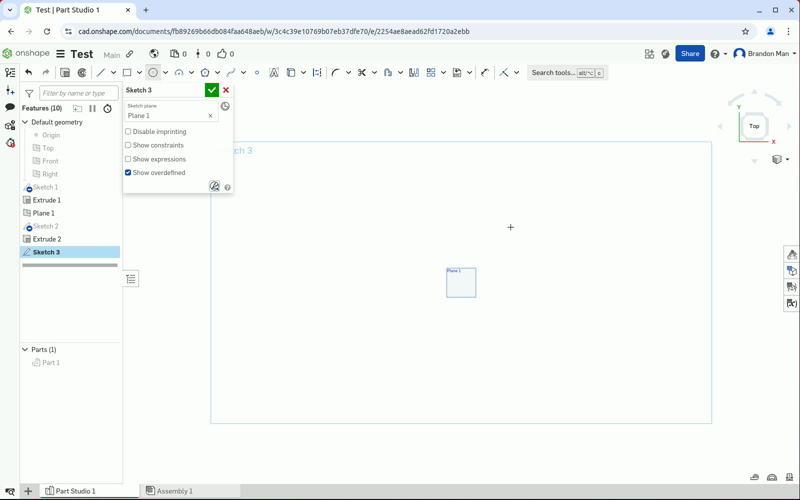
key_up(shift)
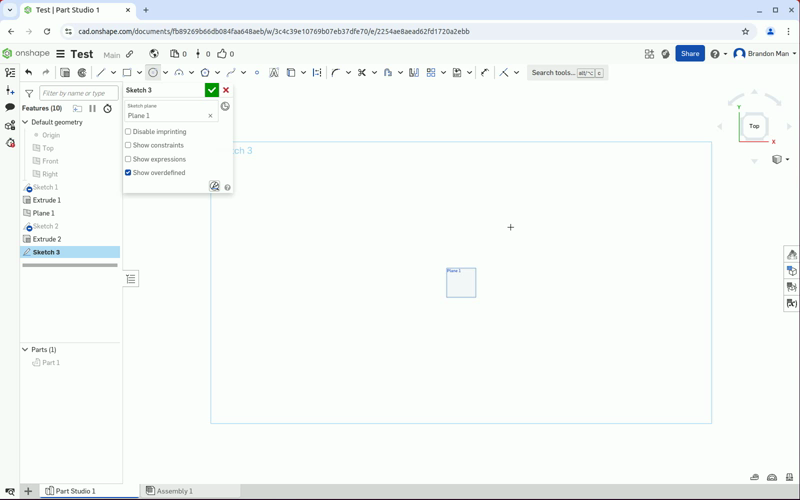
mouse_move(526, 226)
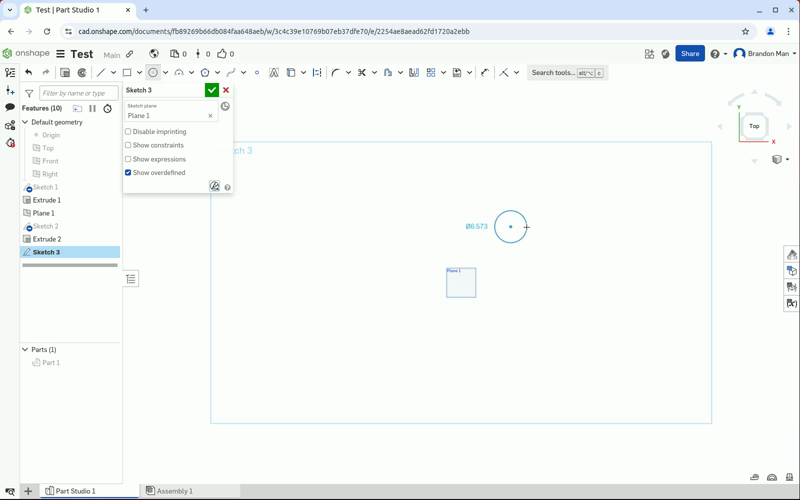
click(526, 226)
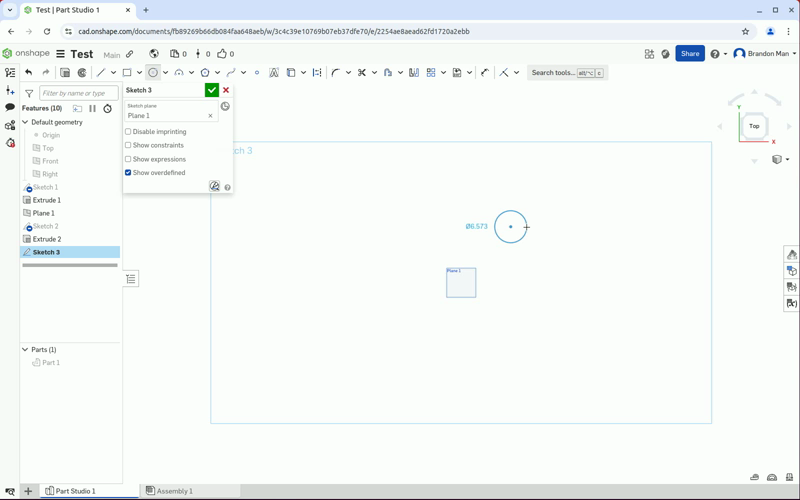
key(esc)
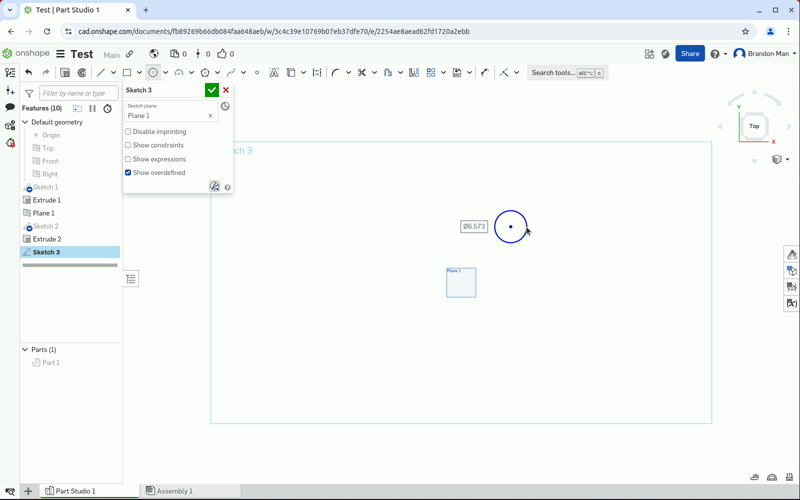
mouse_move(518, 221)
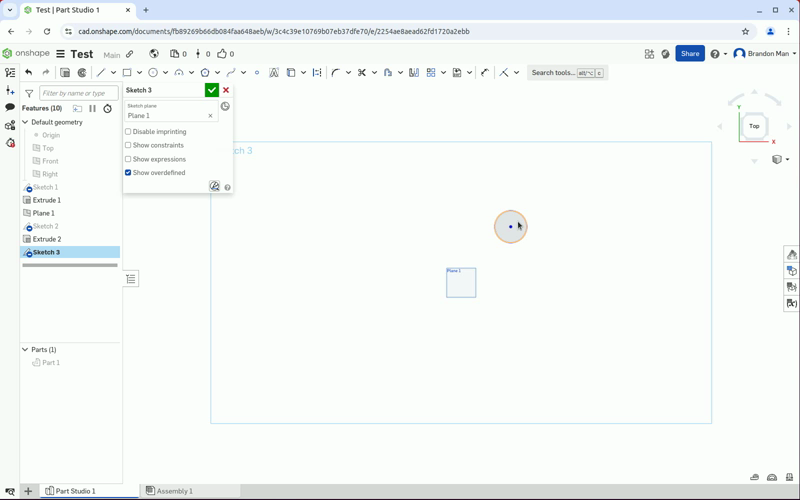
scroll(6)
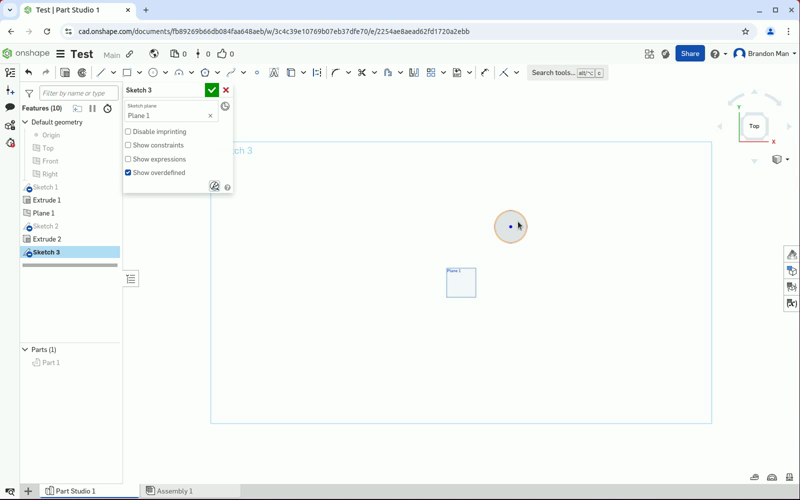
scroll(6)
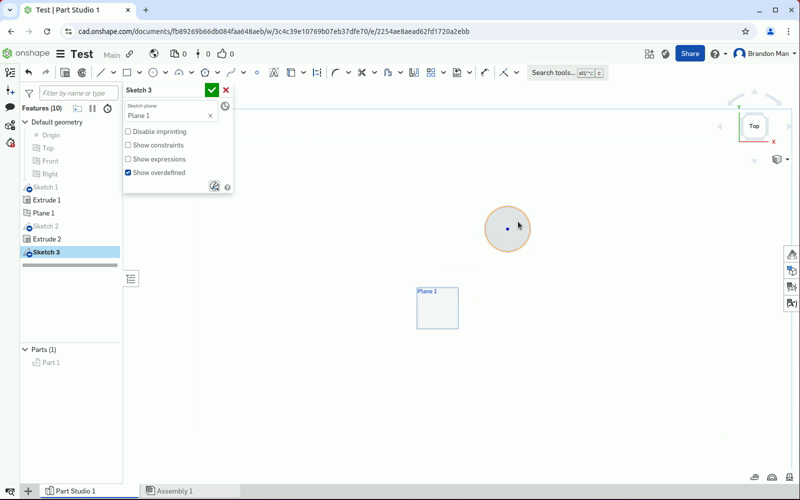
scroll(6)
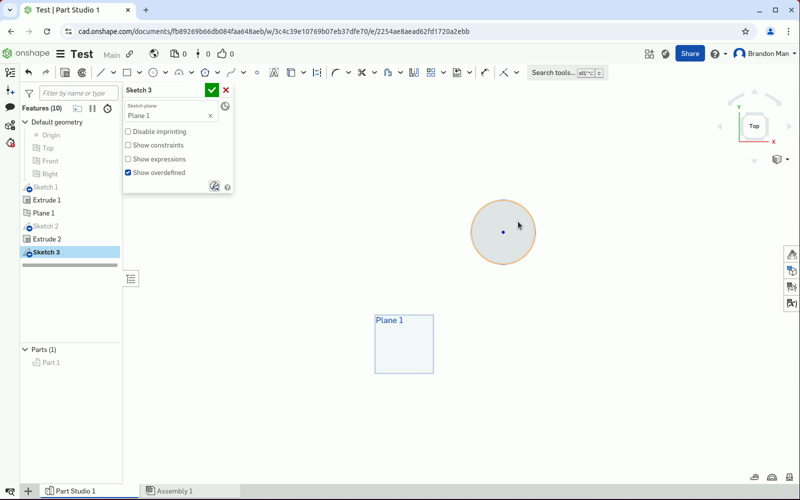
scroll(6)
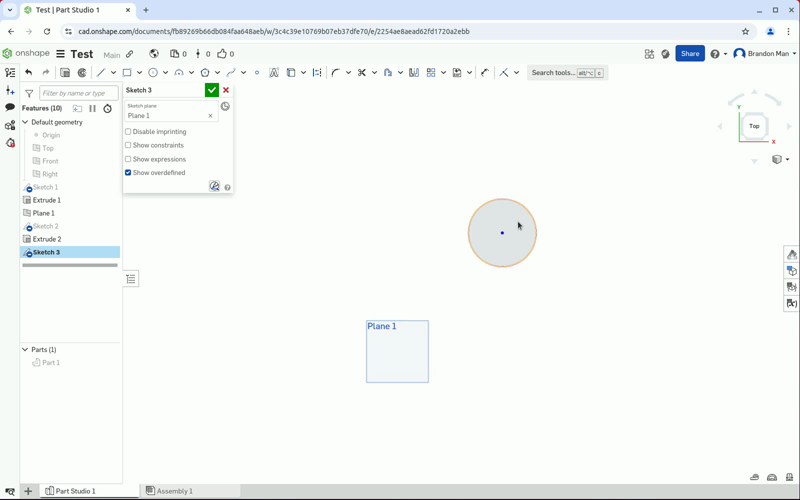
scroll(6)
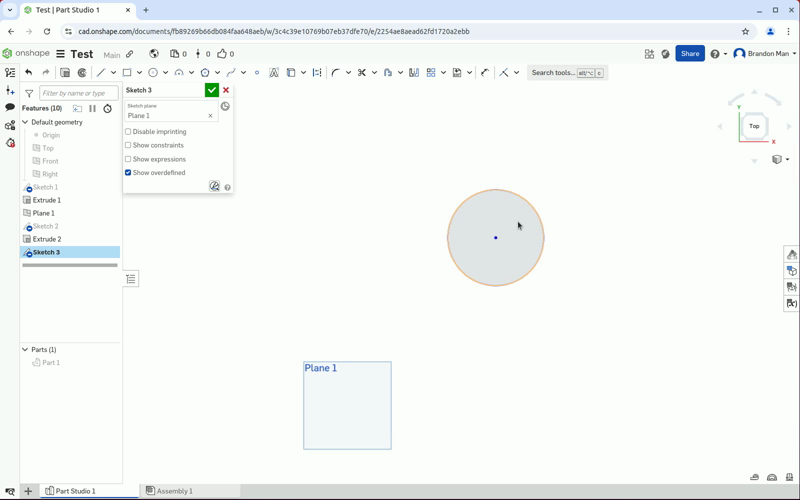
scroll(6)
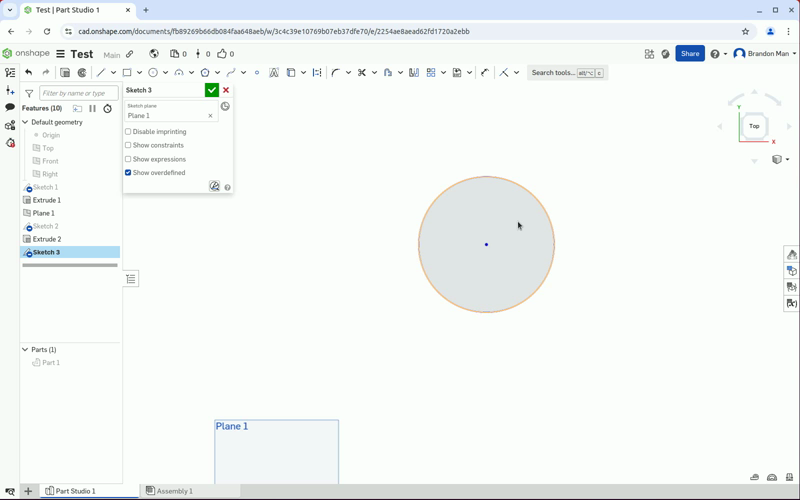
scroll(6)
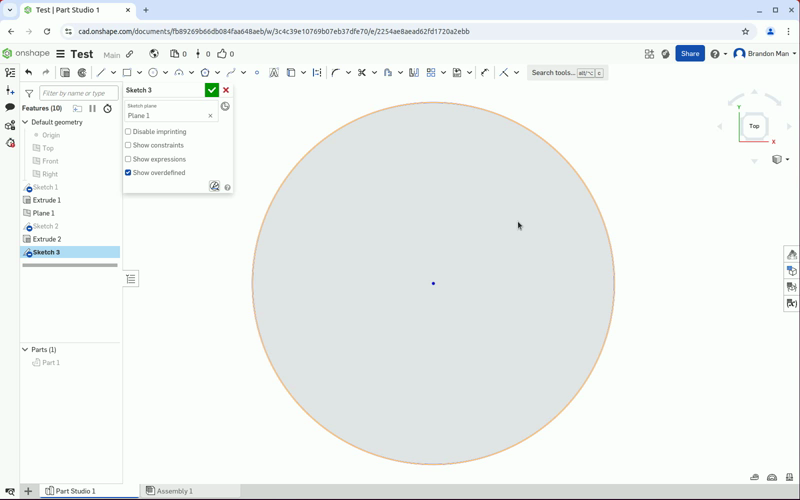
click(518, 221)
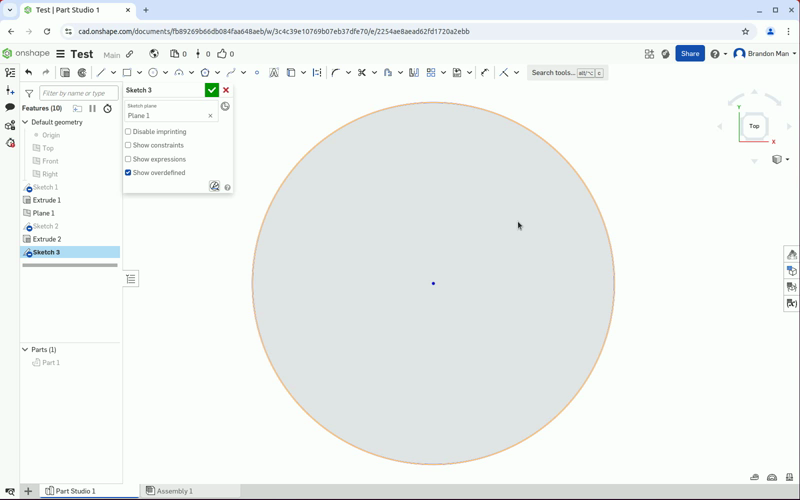
scroll(-6)
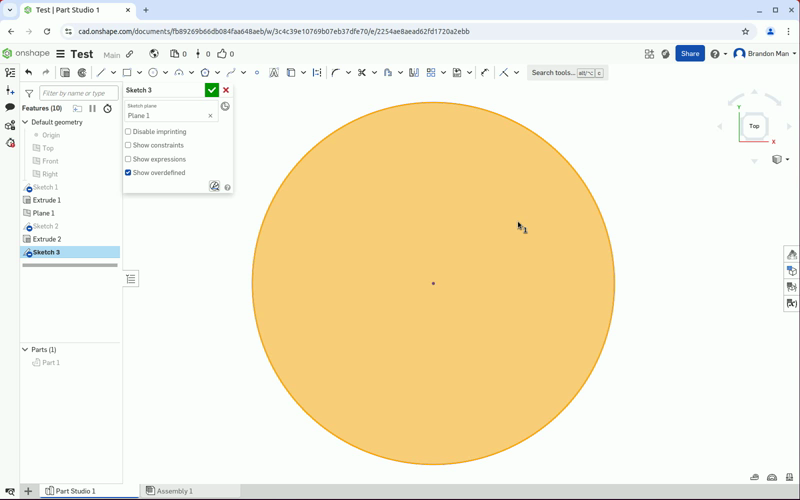
scroll(-6)
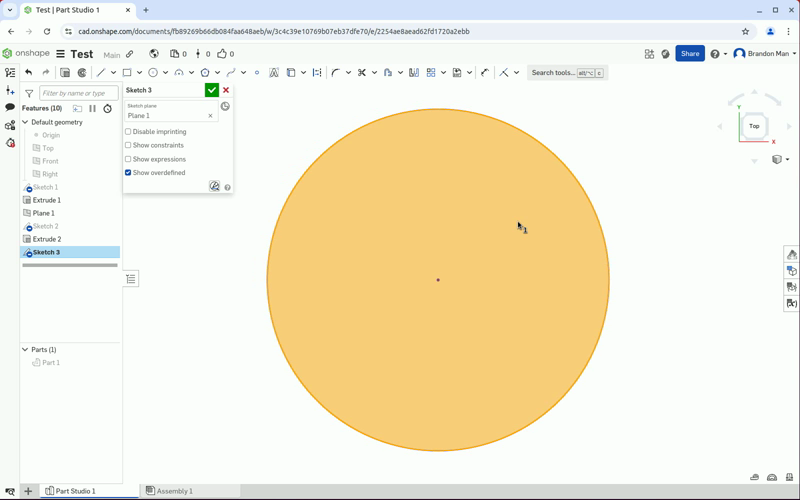
scroll(-6)
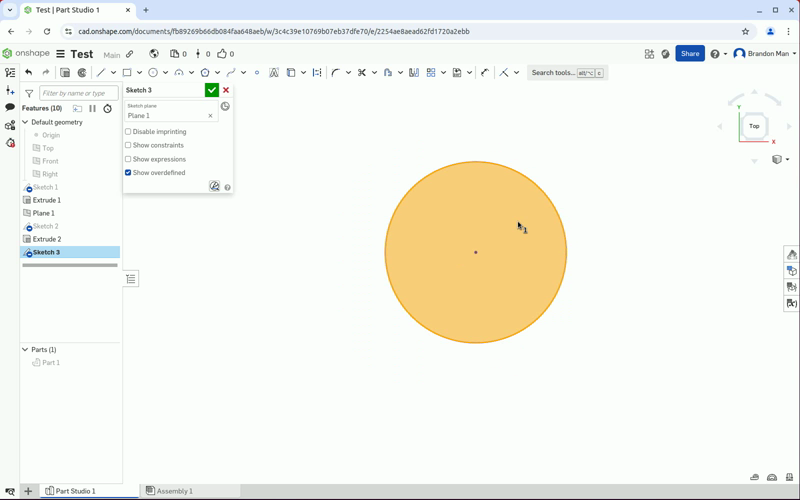
scroll(-6)
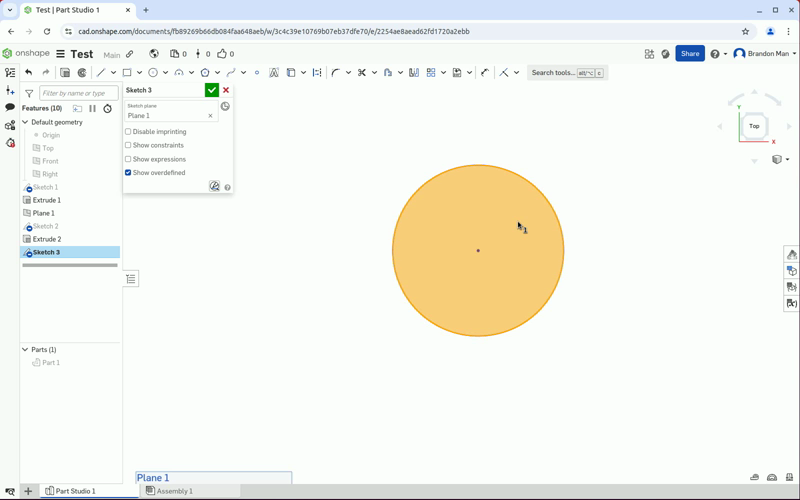
scroll(-6)
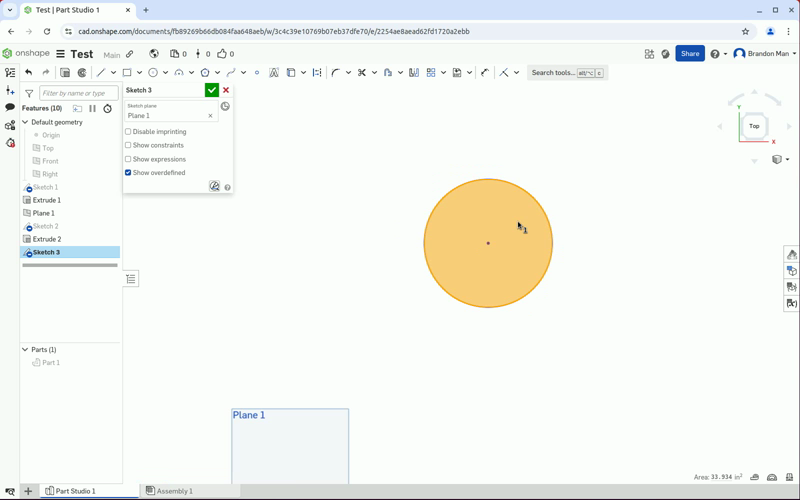
scroll(-6)
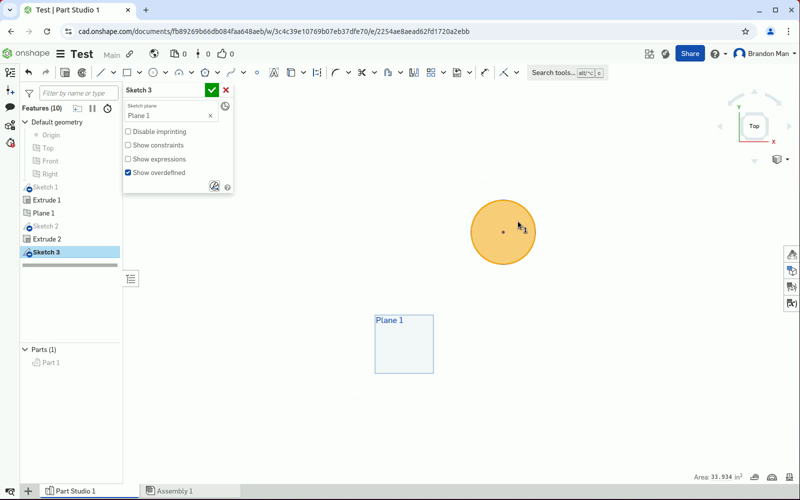
scroll(-6)
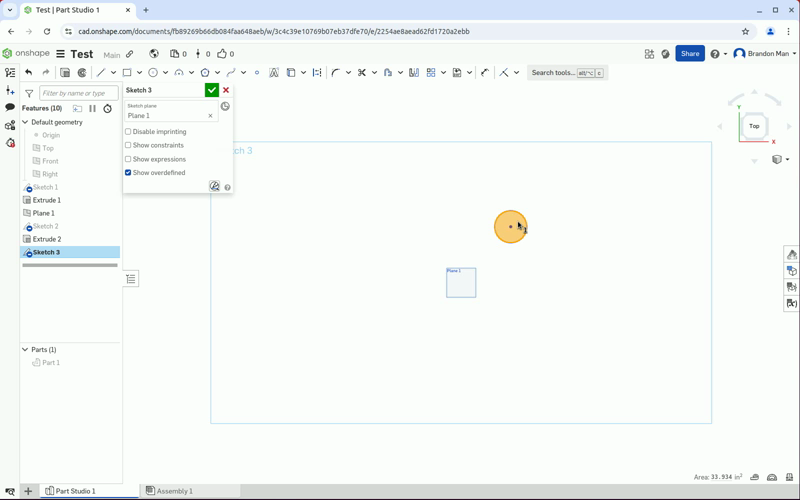
mouse_move(73, 352)
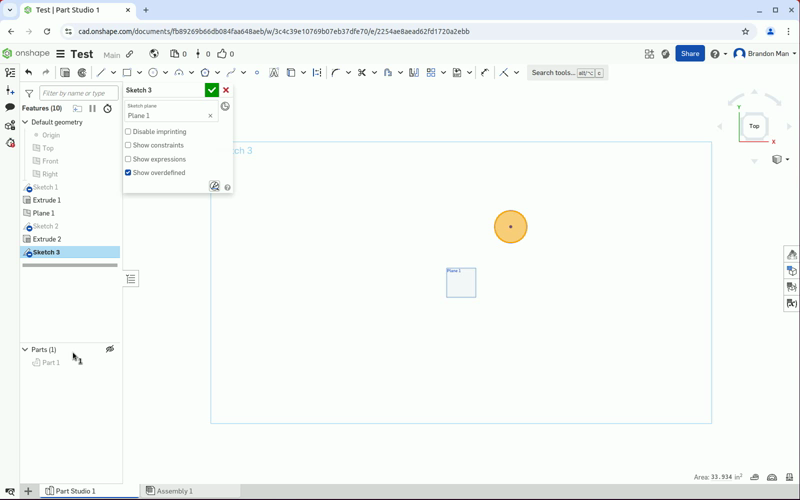
key(shift+y)
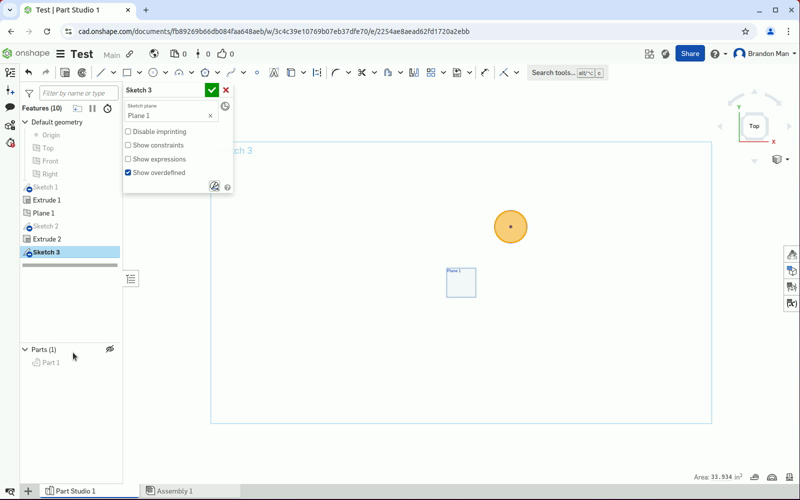
key(shift+e)
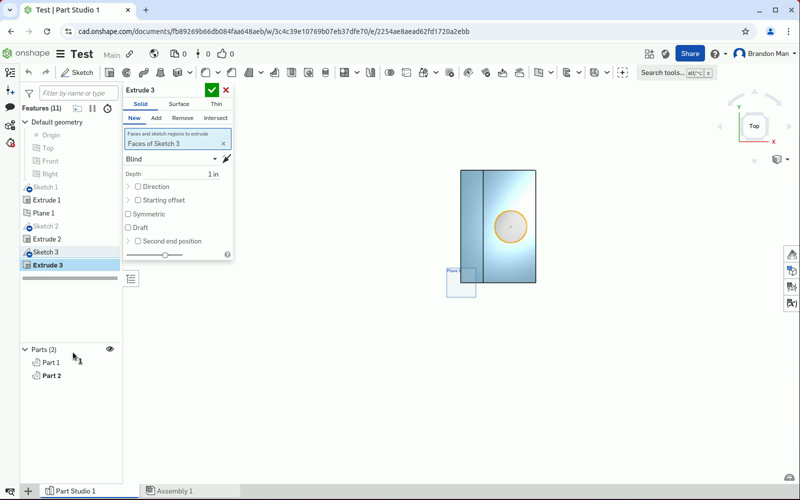
mouse_move(143, 106)
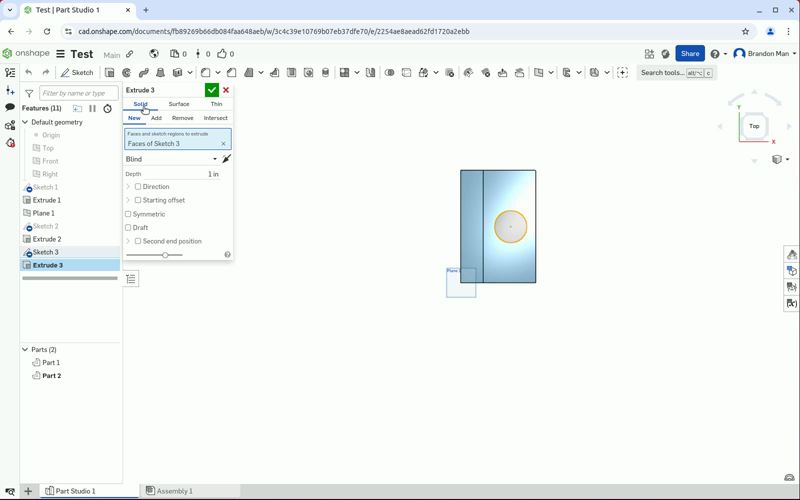
click(143, 106)
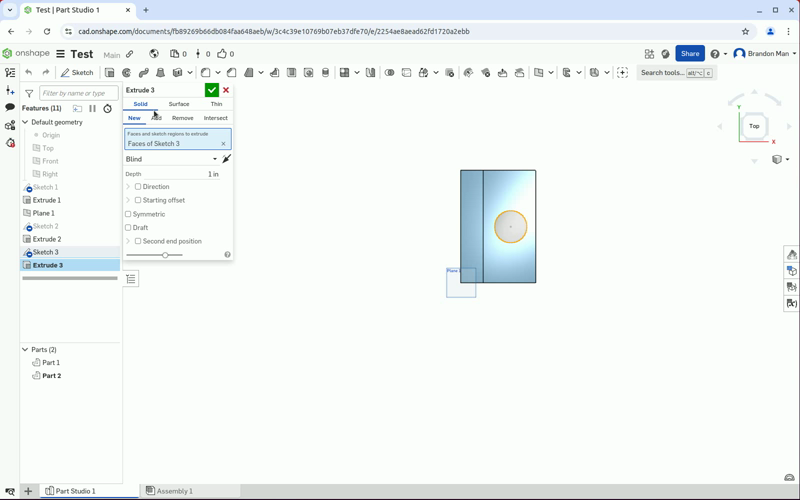
mouse_move(186, 120)
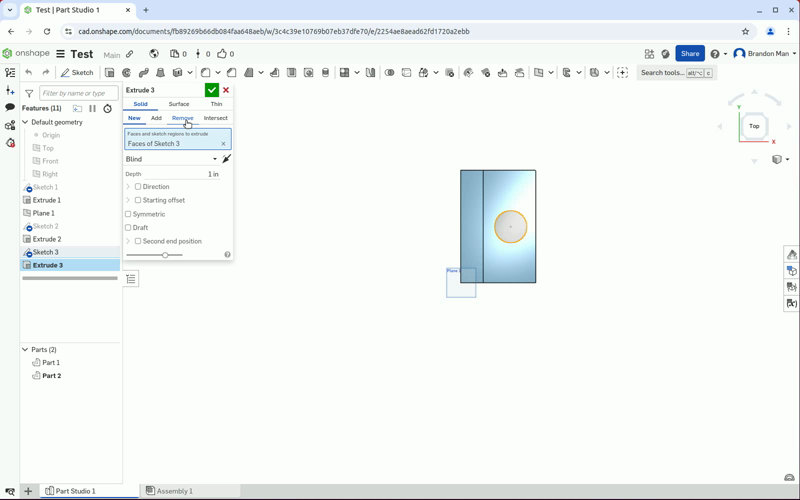
click(186, 120)
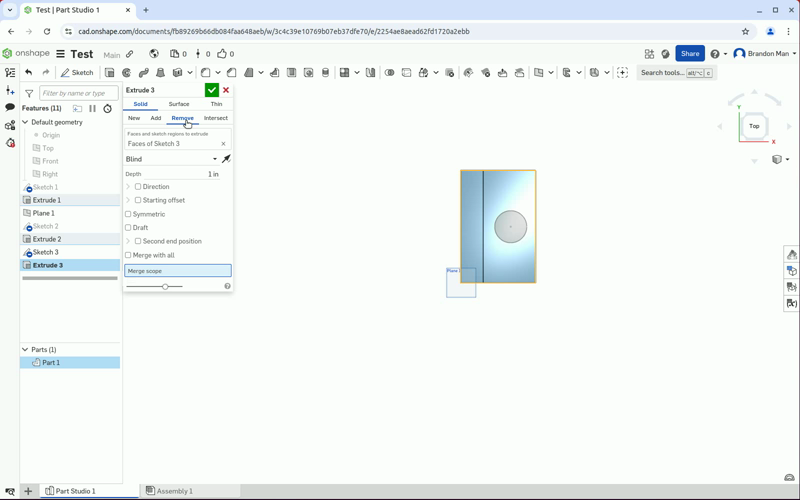
key(tab, 4)
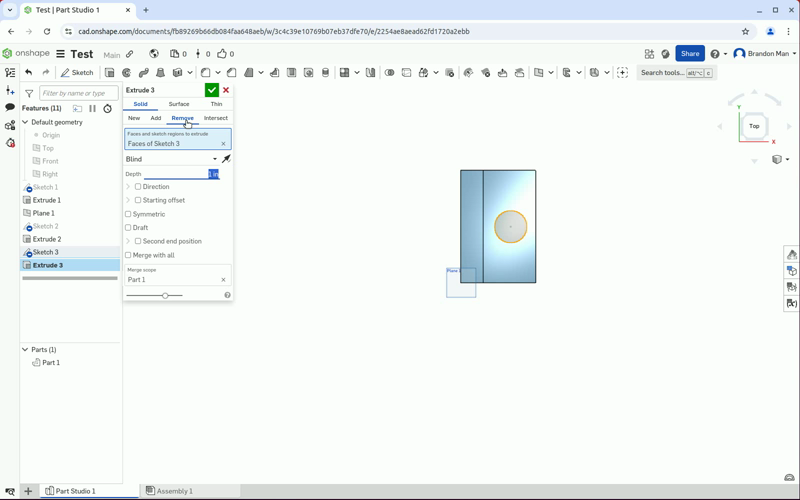
text(30.811)
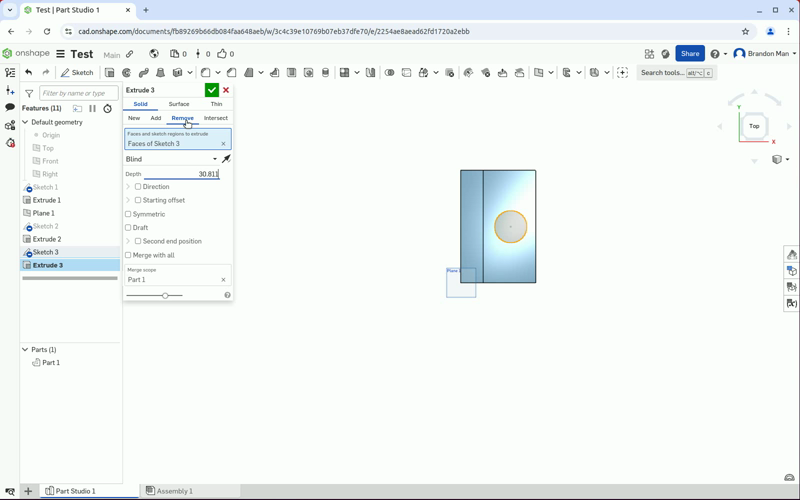
key(tab, 6)
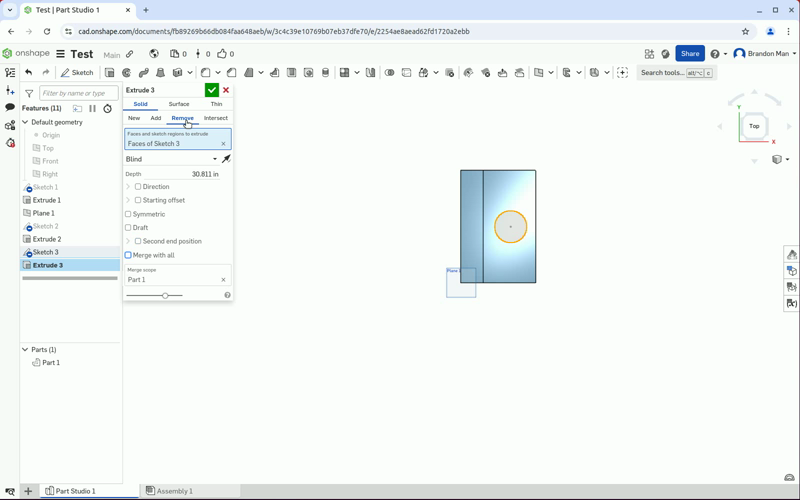
key(space)
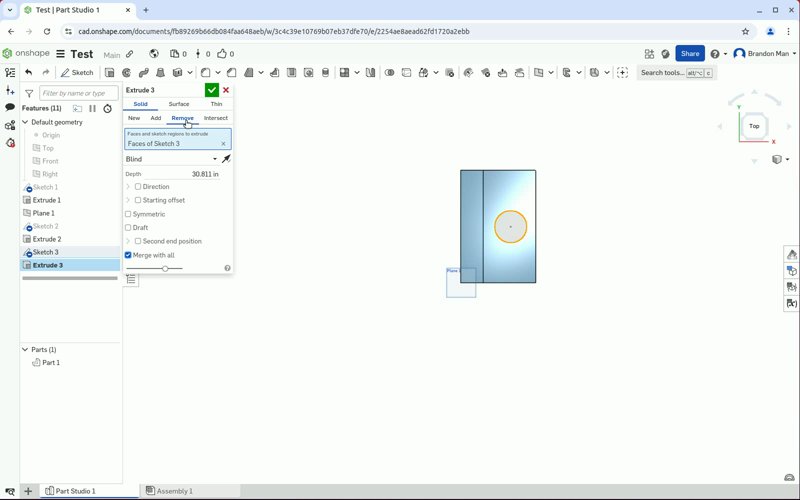
key(enter)
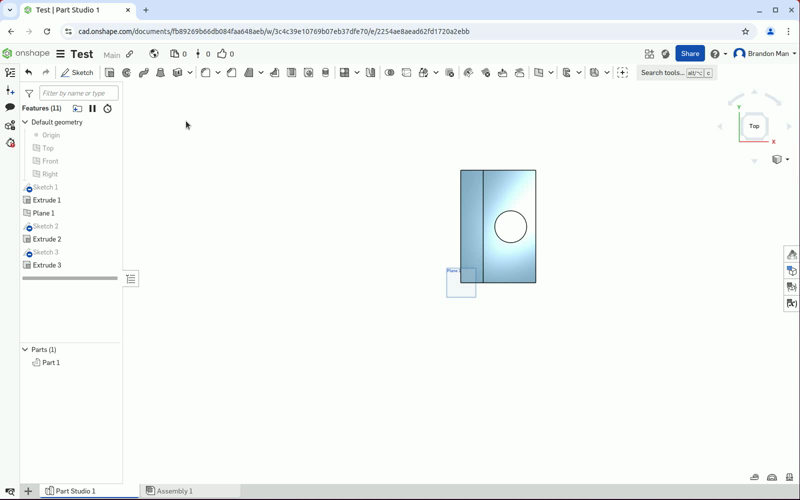
key(shift+h)
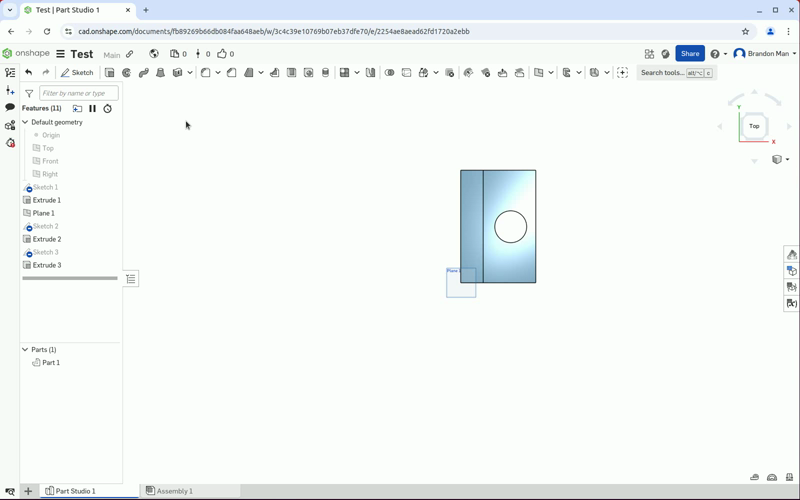
key(shift+h)
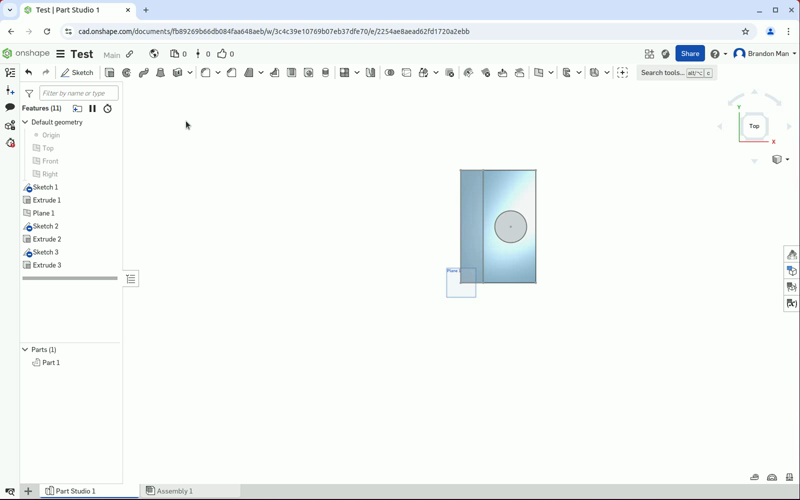
key(shift+7)
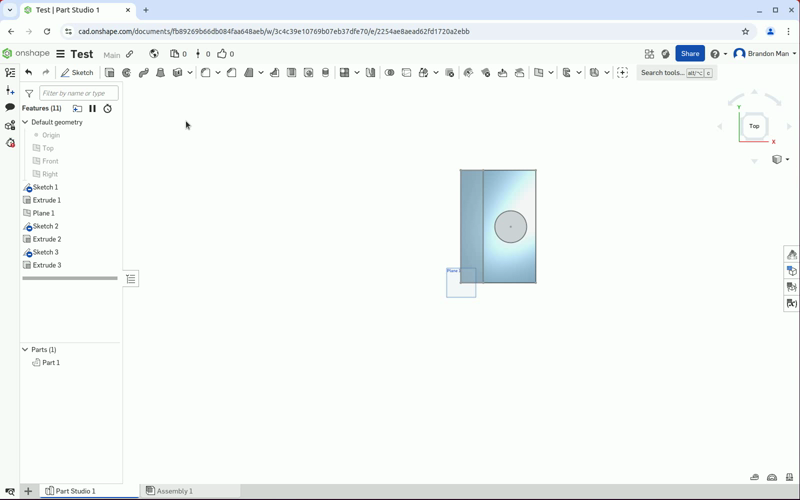
key(up, 3)
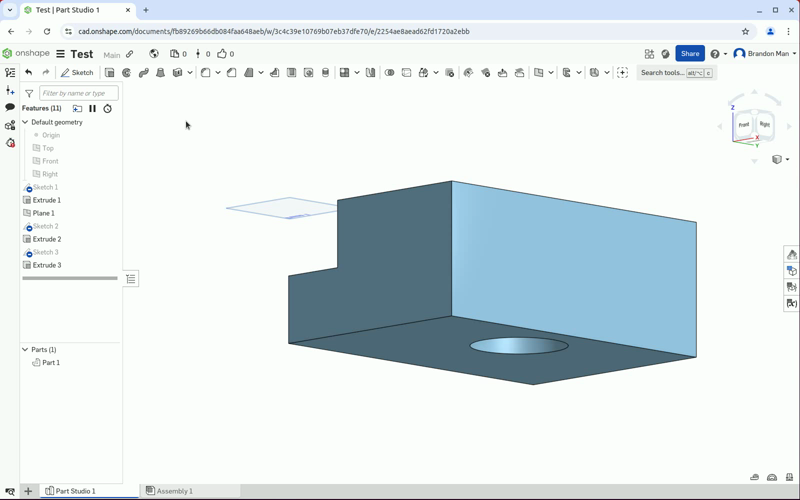
key(left, 3)
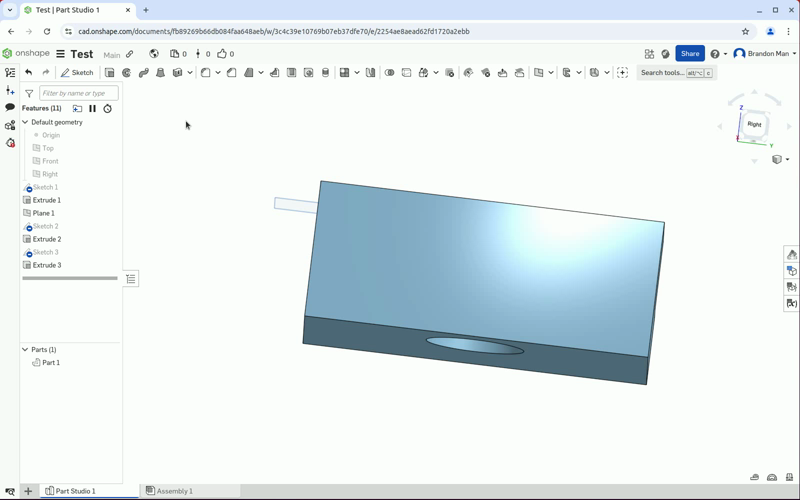
key(right, 3)
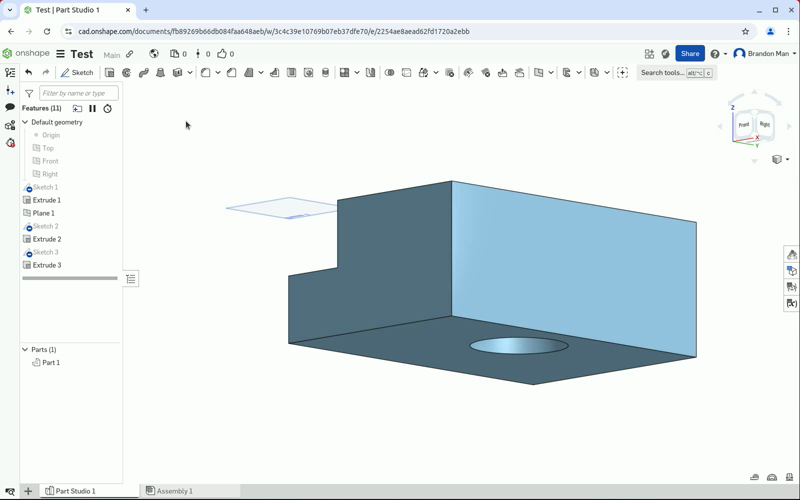
key(down, 3)
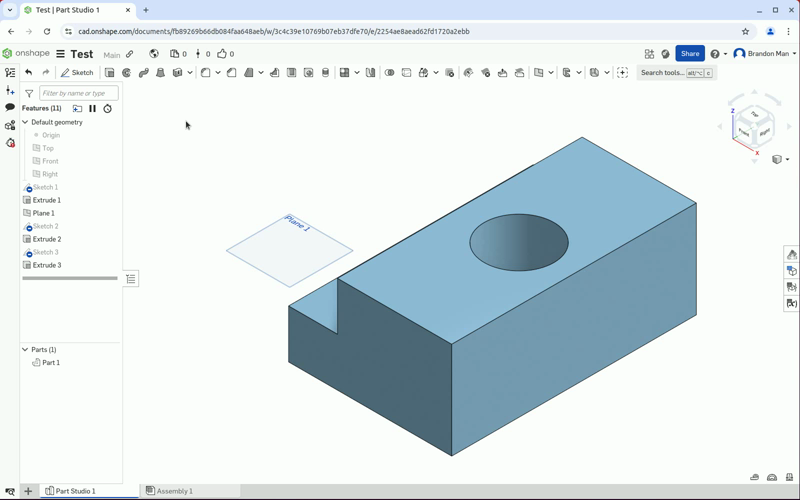
mouse_move(73, 189)
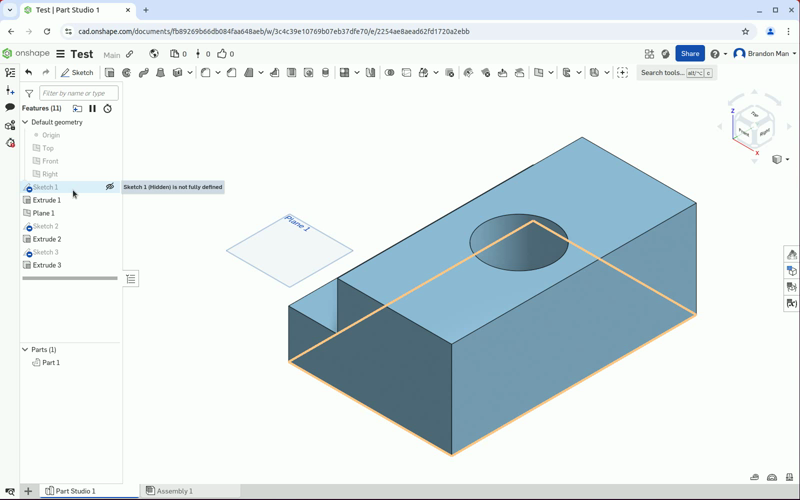
click(73, 189)